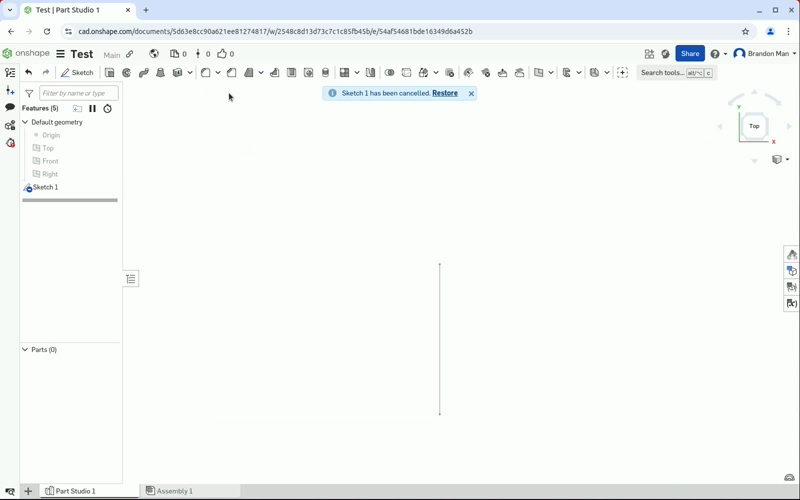
key(shift+h)
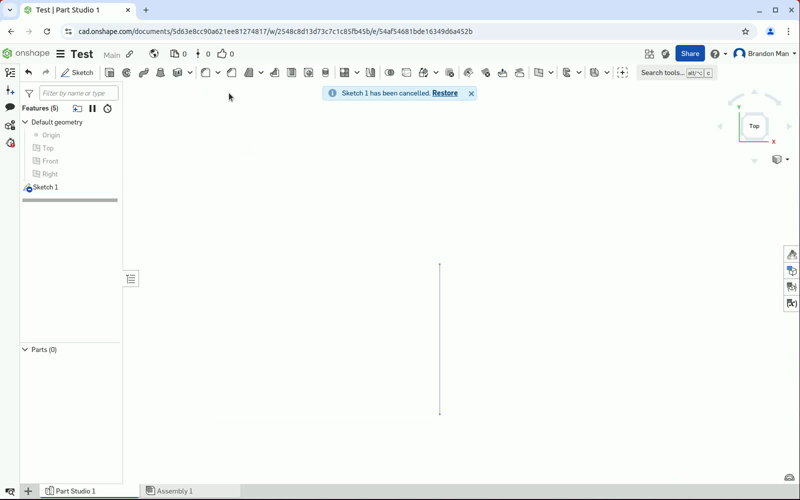
key(shift+s)
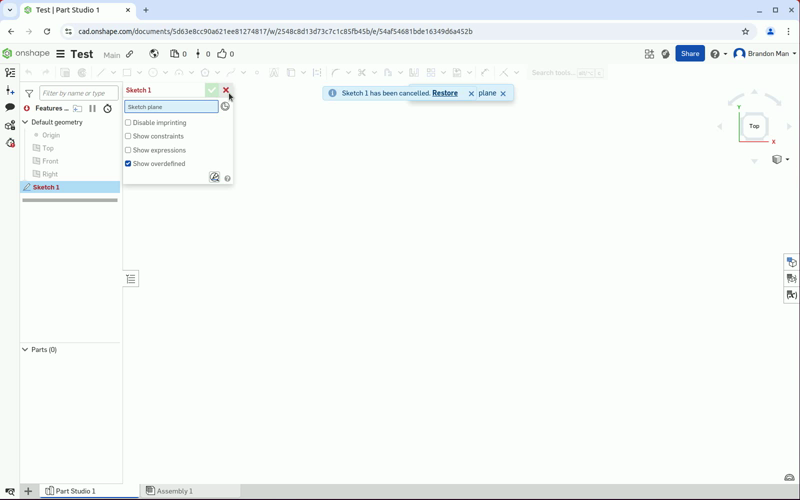
mouse_move(73, 150)
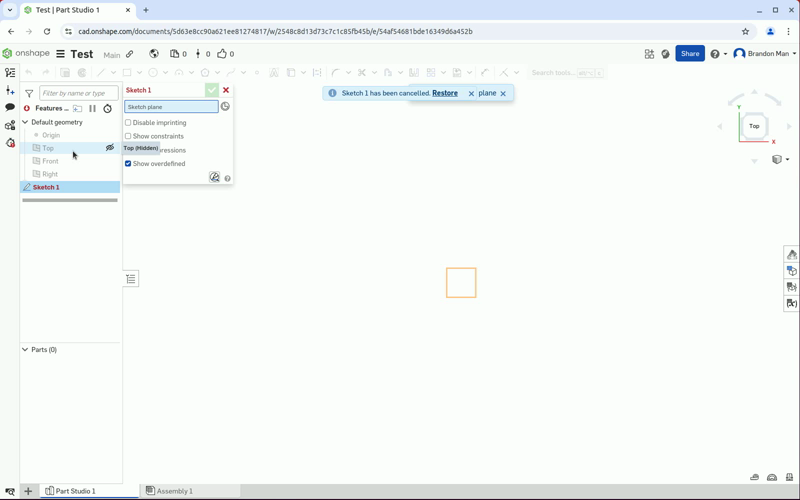
click(73, 150)
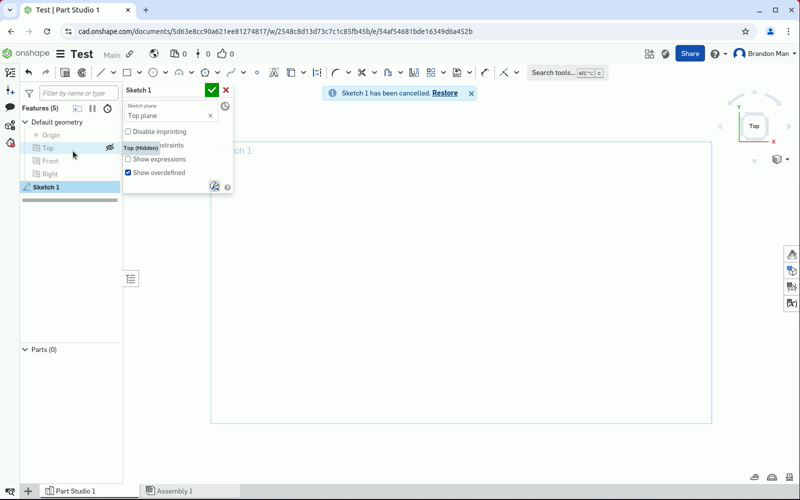
mouse_move(73, 352)
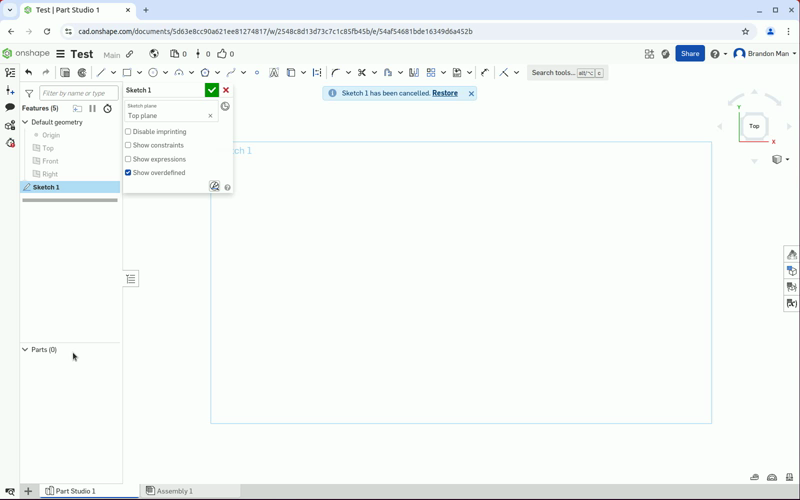
key(y)
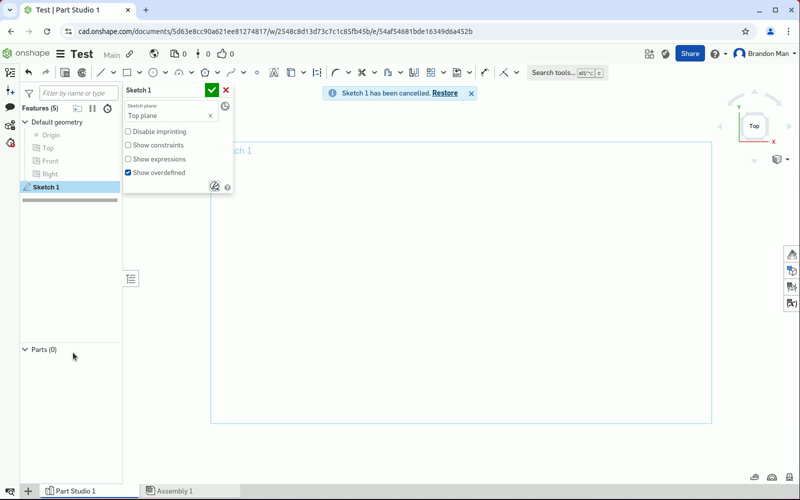
key(l)
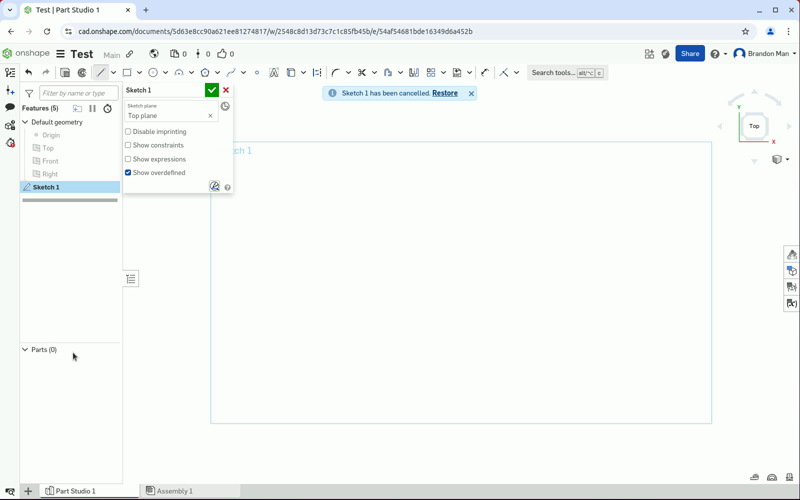
key_down(shift)
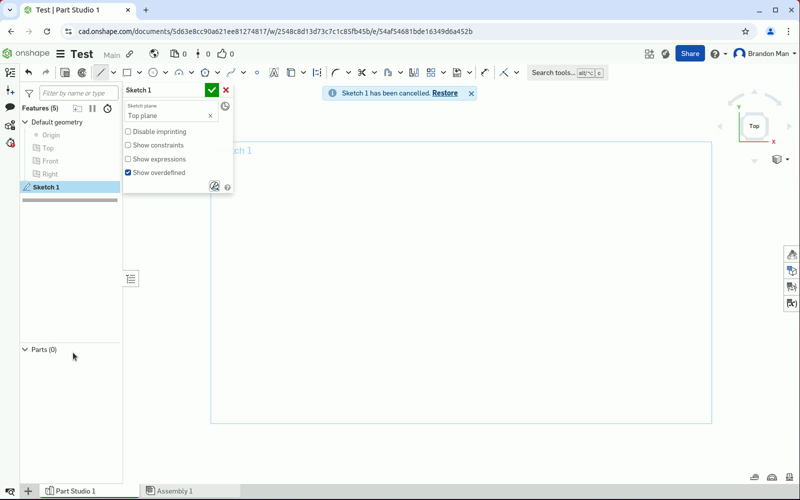
mouse_move(438, 282)
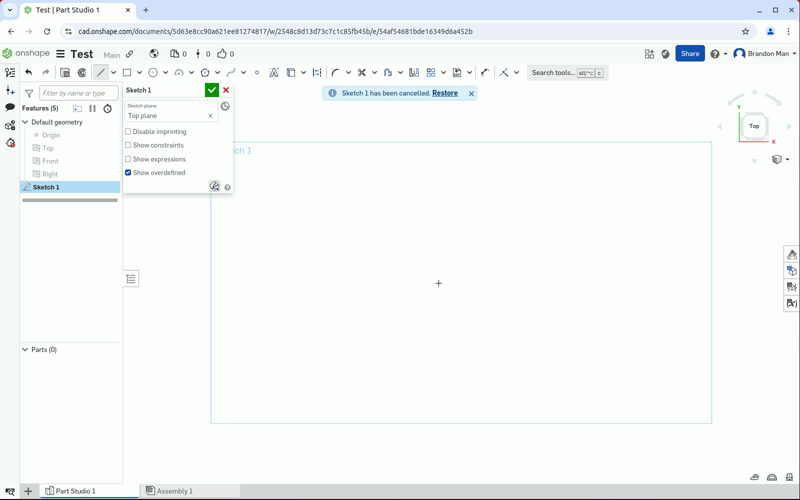
click(438, 282)
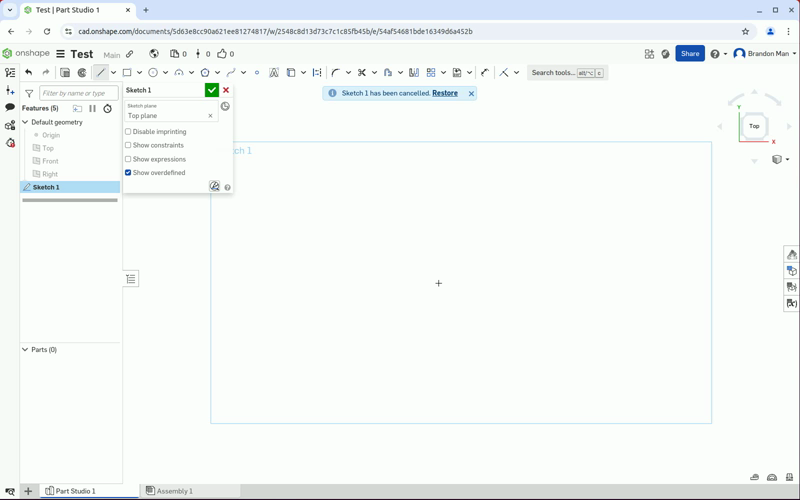
key_up(shift)
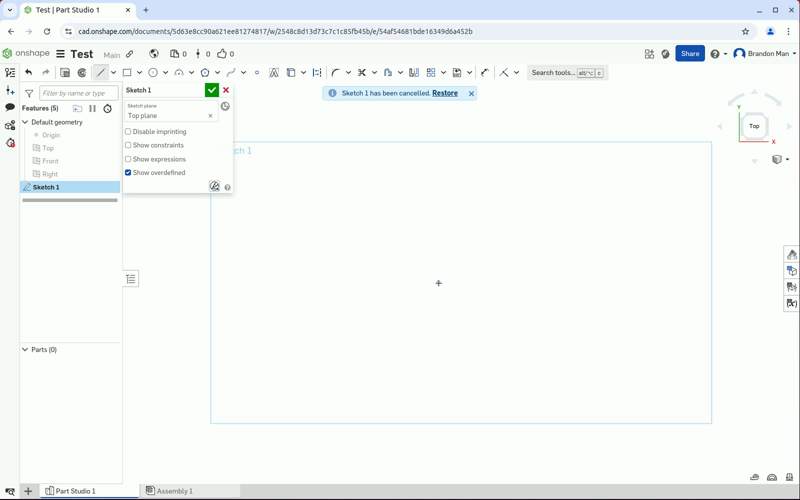
key_down(shift)
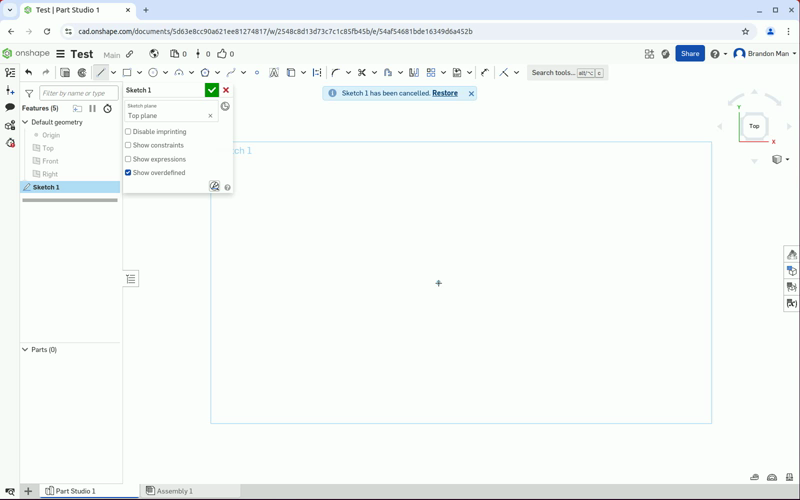
mouse_move(468, 282)
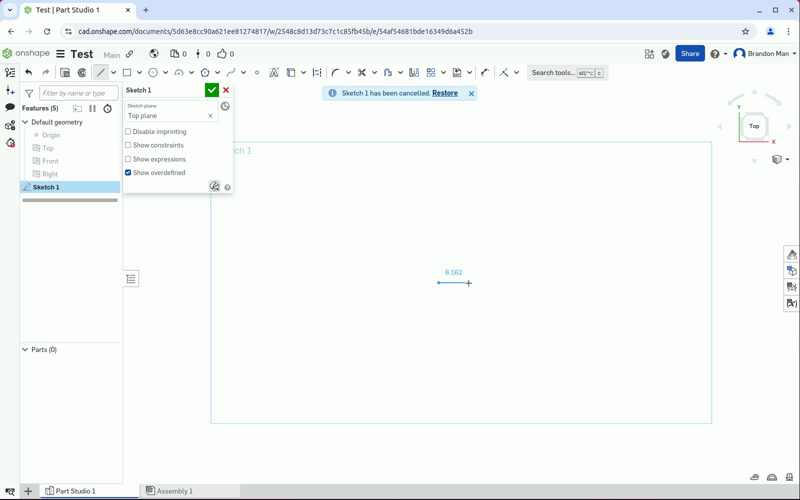
mouse_move(450, 302)
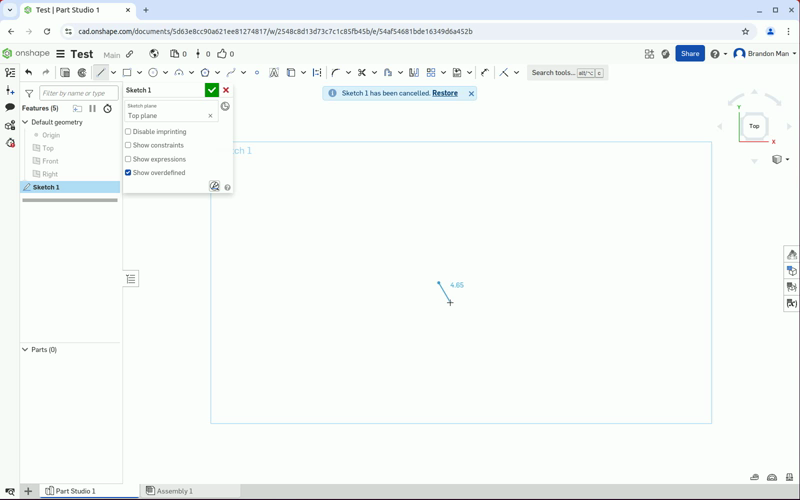
click(450, 302)
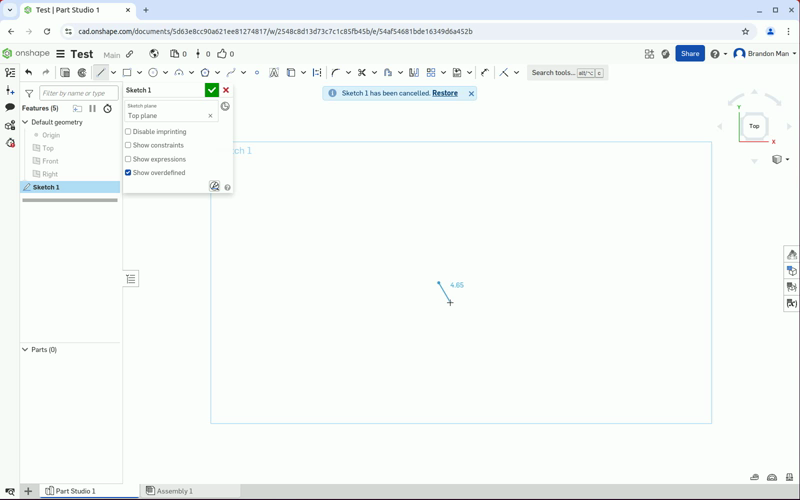
key_up(shift)
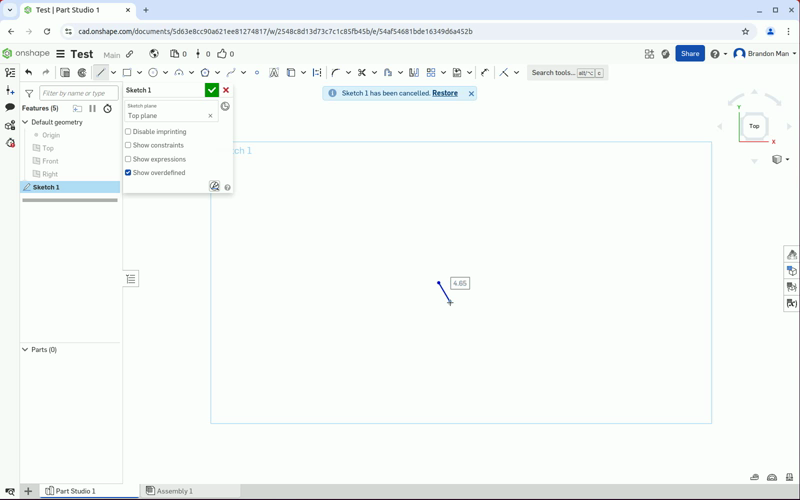
key_down(shift)
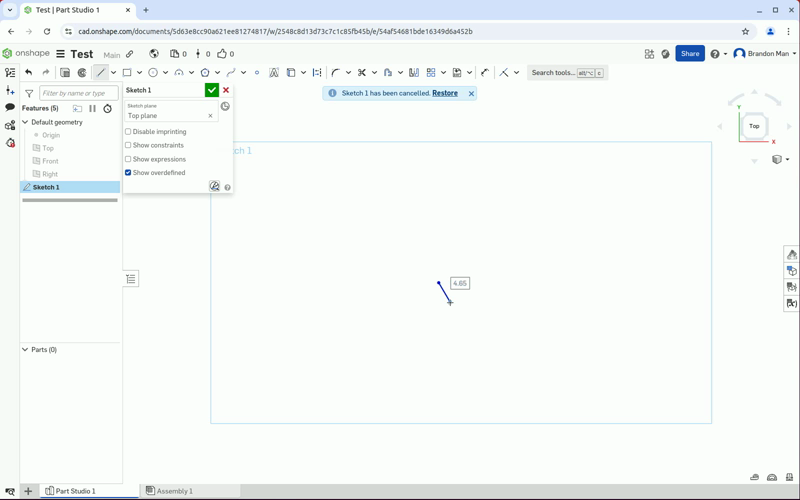
mouse_move(480, 302)
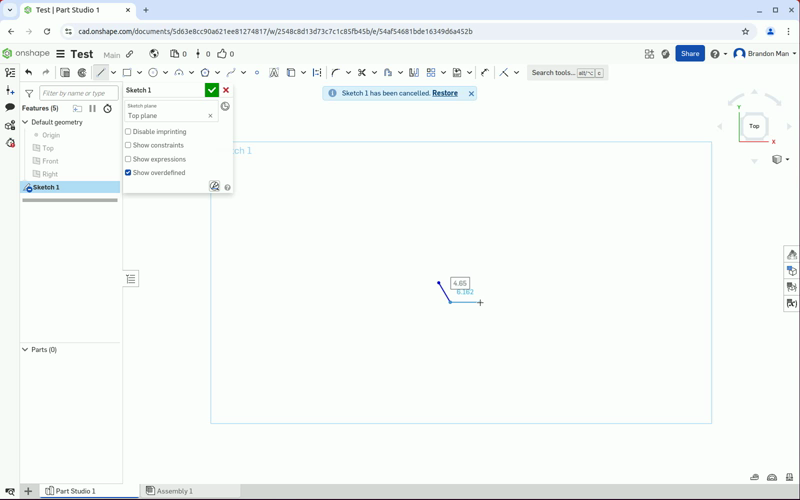
mouse_move(472, 302)
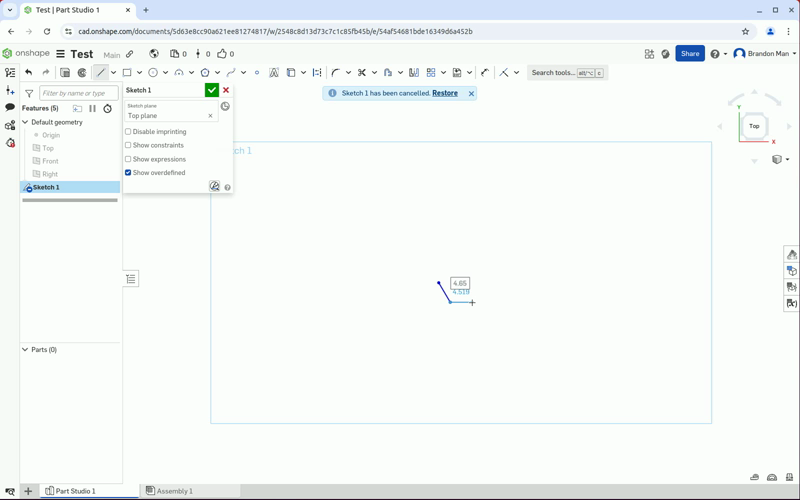
click(472, 302)
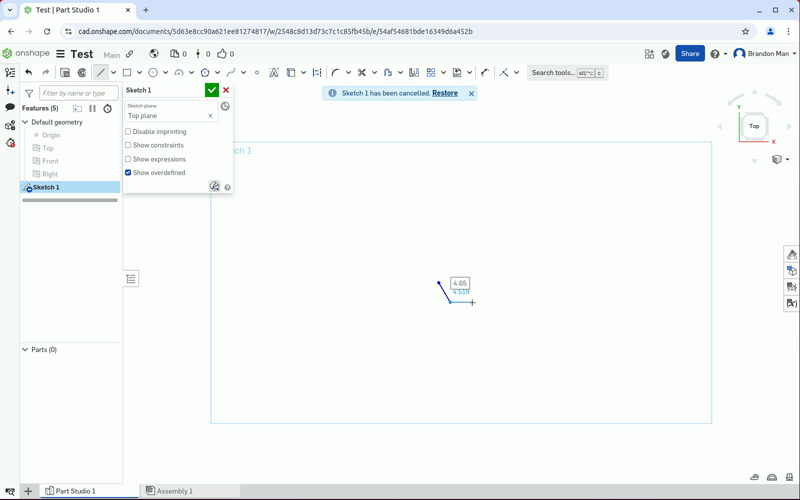
key_up(shift)
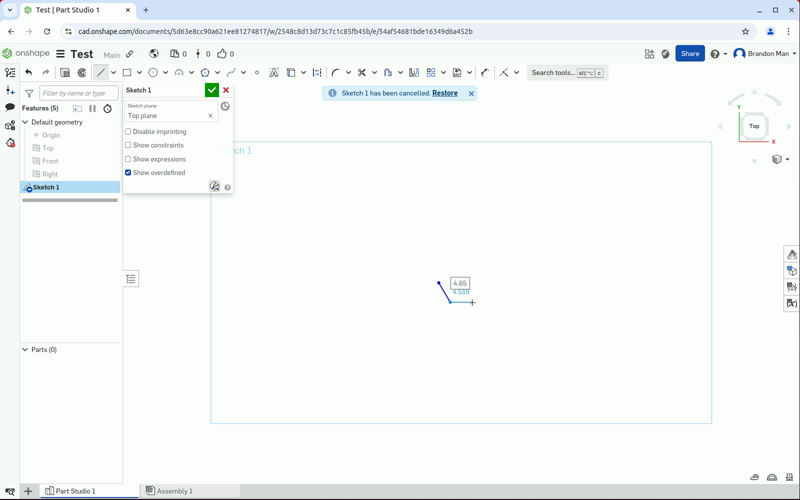
key_down(shift)
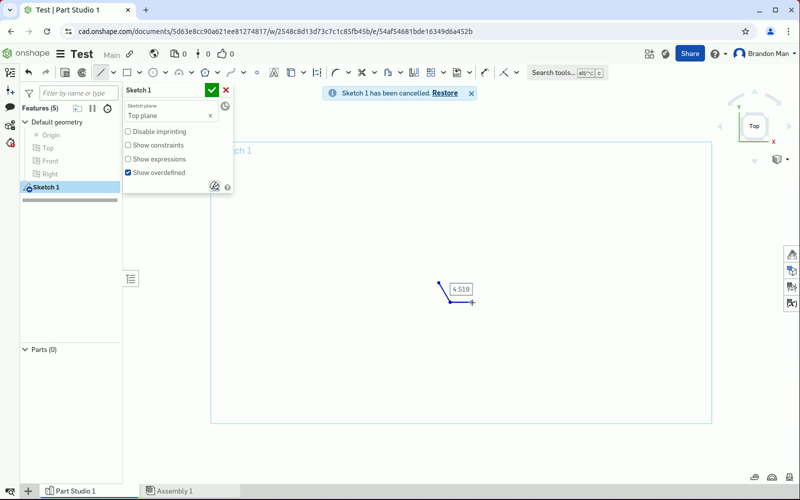
mouse_move(502, 302)
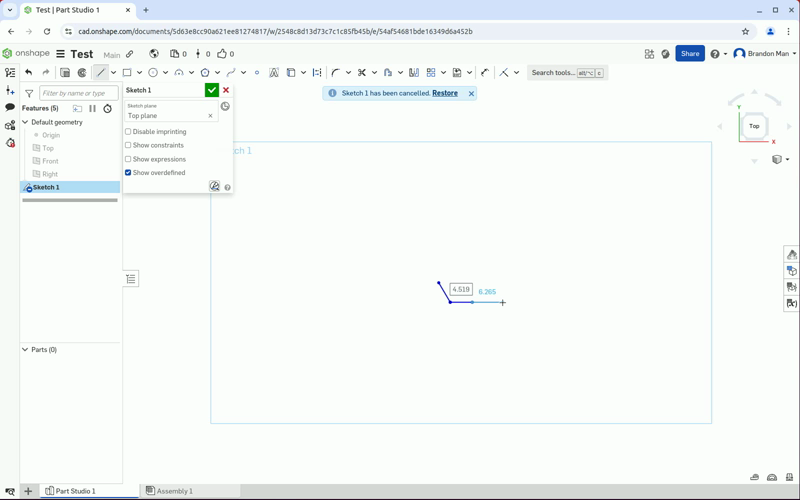
mouse_move(483, 282)
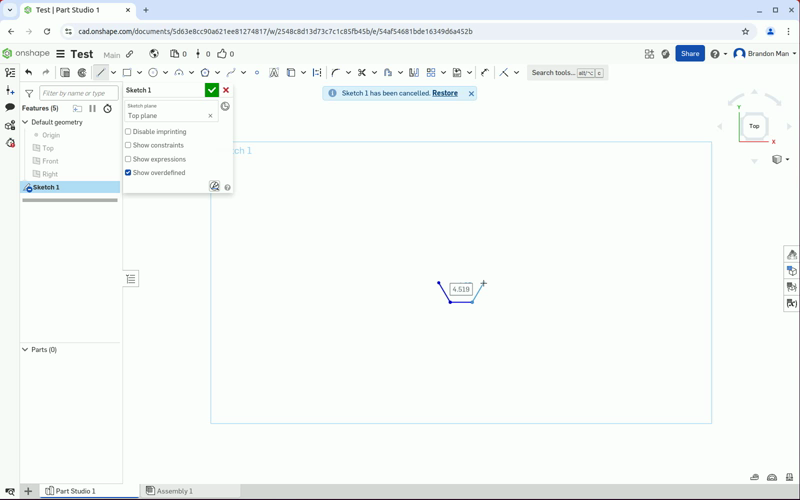
click(483, 282)
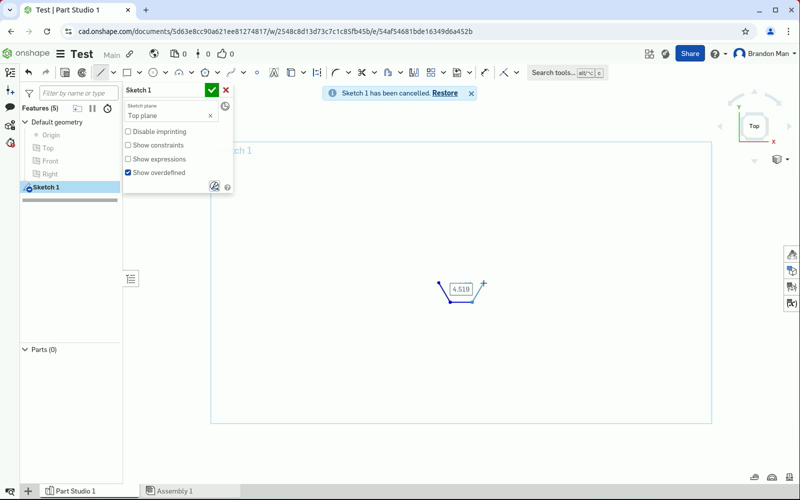
key_up(shift)
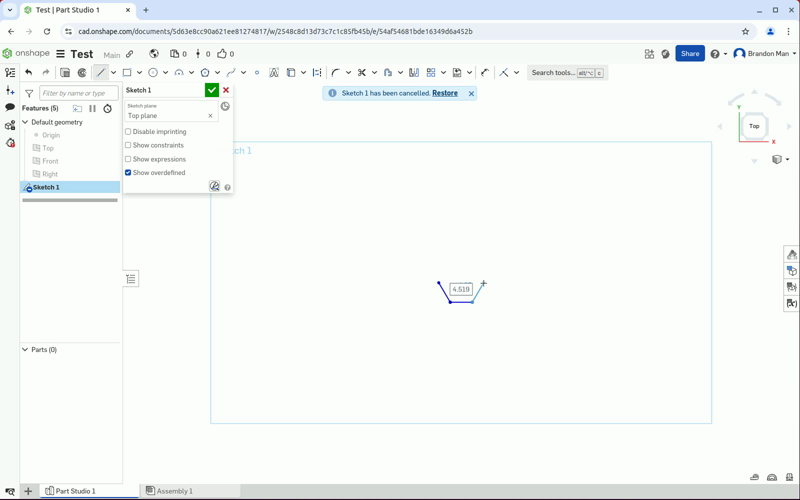
key_down(shift)
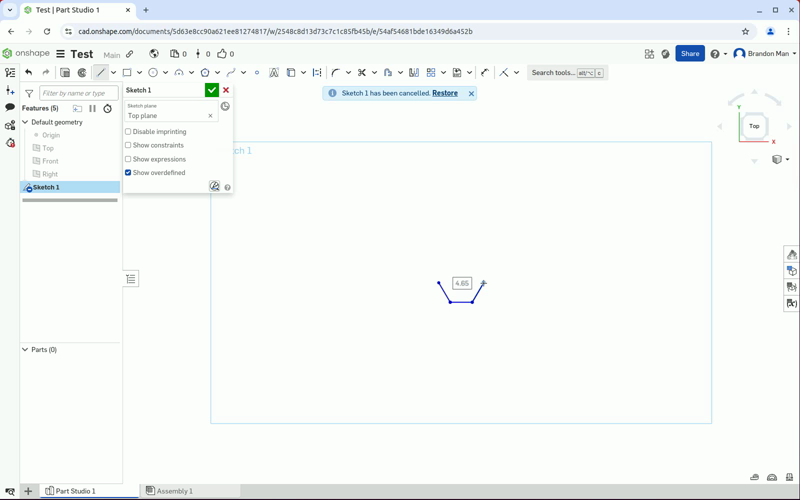
mouse_move(513, 282)
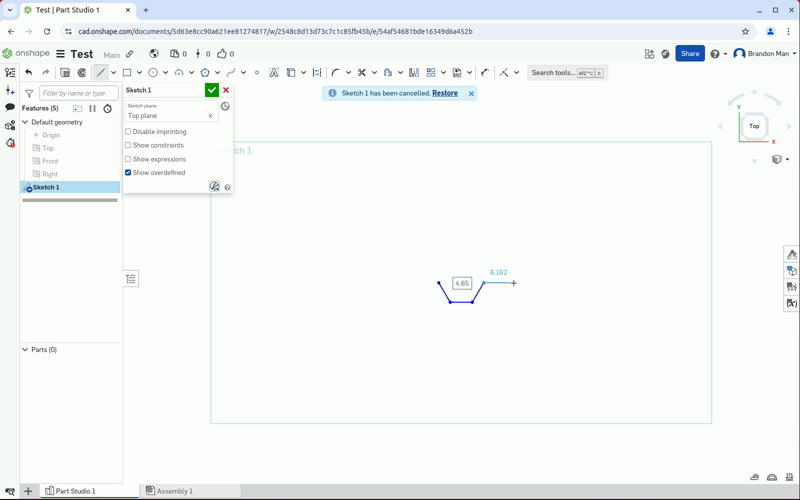
mouse_move(472, 263)
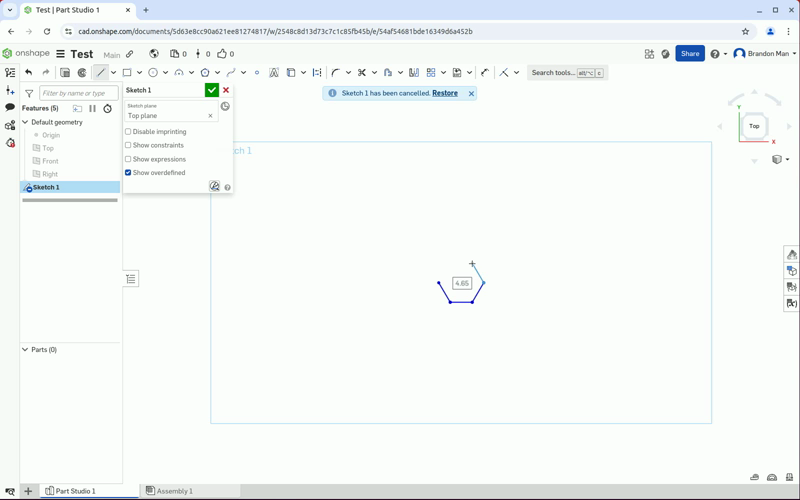
click(472, 263)
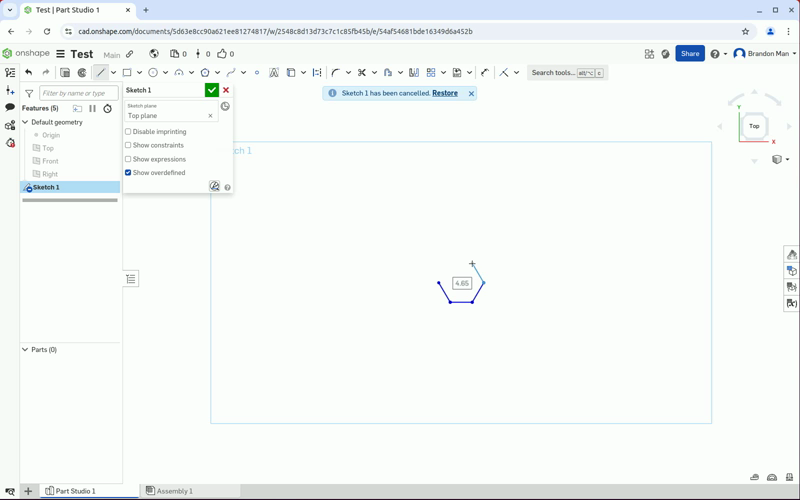
key_up(shift)
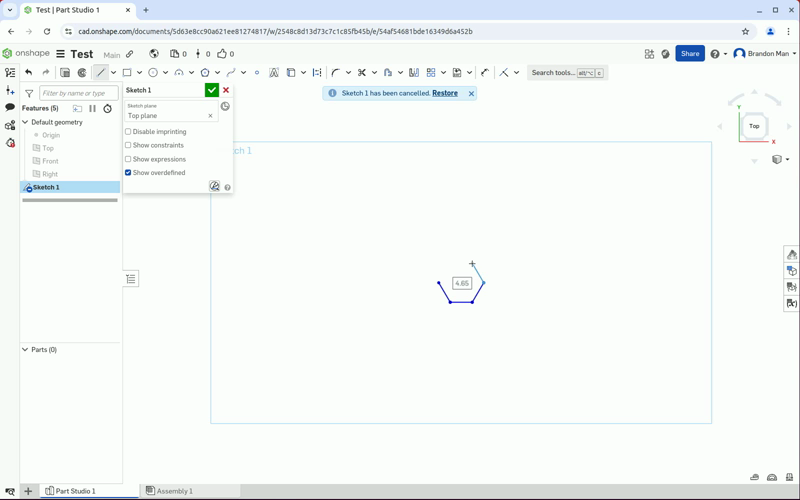
key_down(shift)
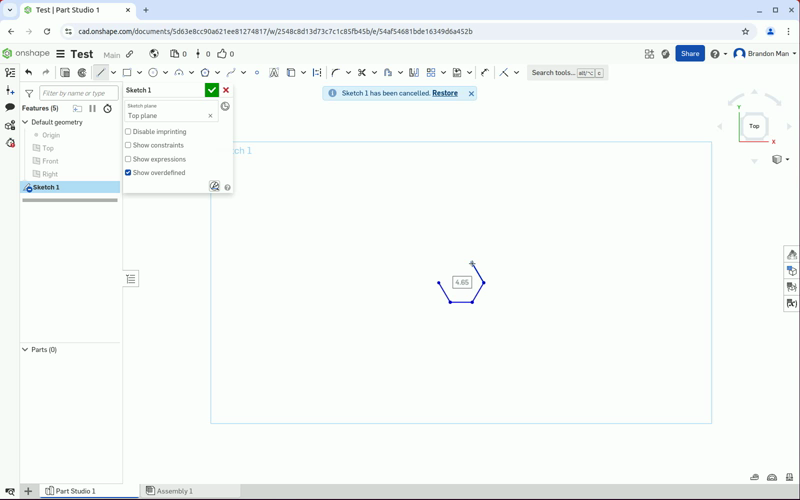
mouse_move(502, 263)
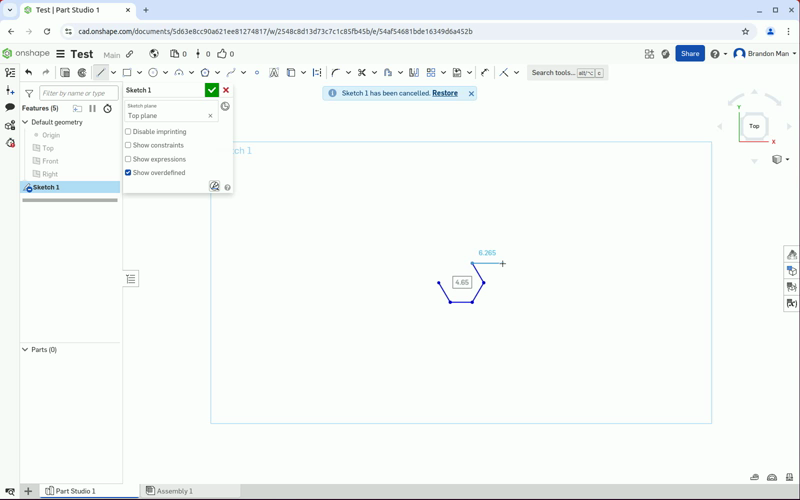
mouse_move(450, 263)
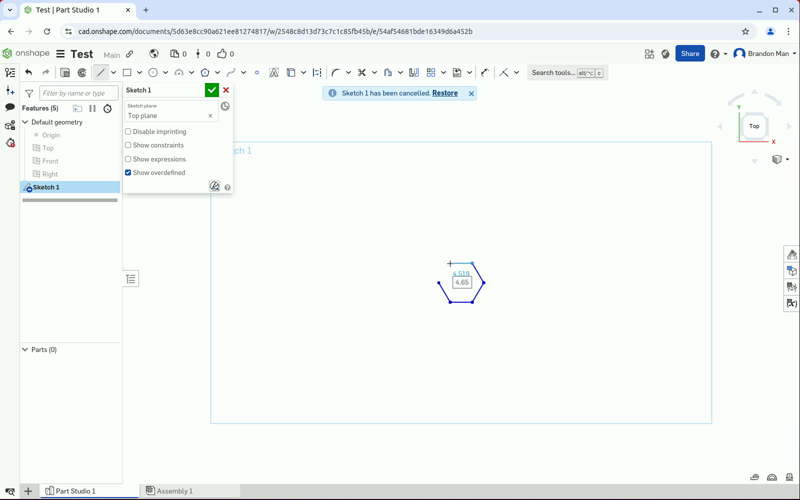
click(450, 263)
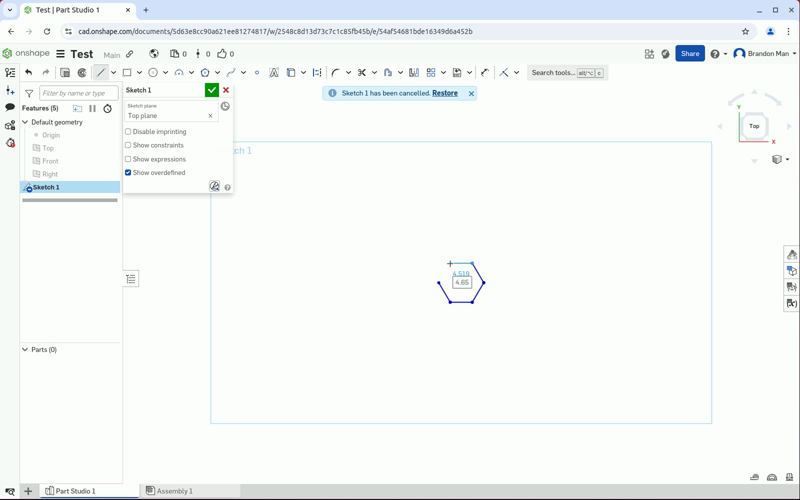
key_up(shift)
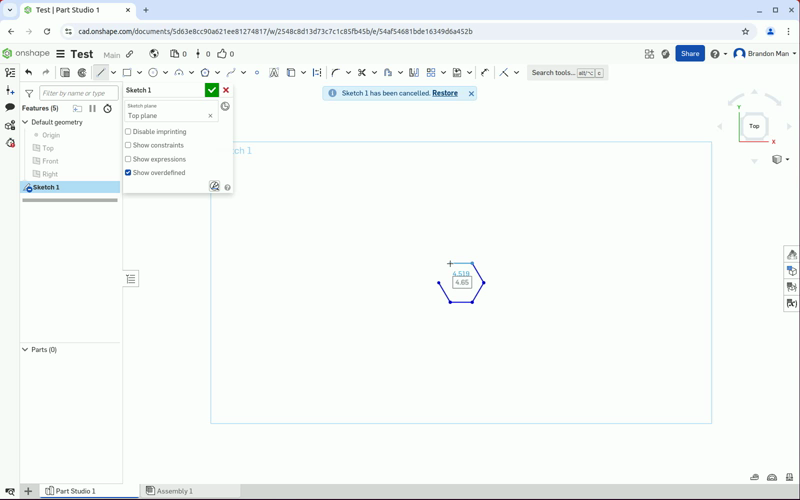
mouse_move(480, 263)
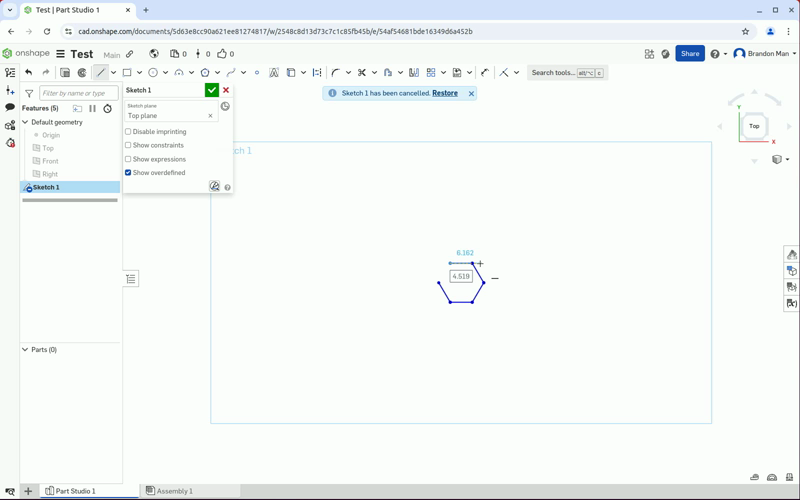
key_down(shift)
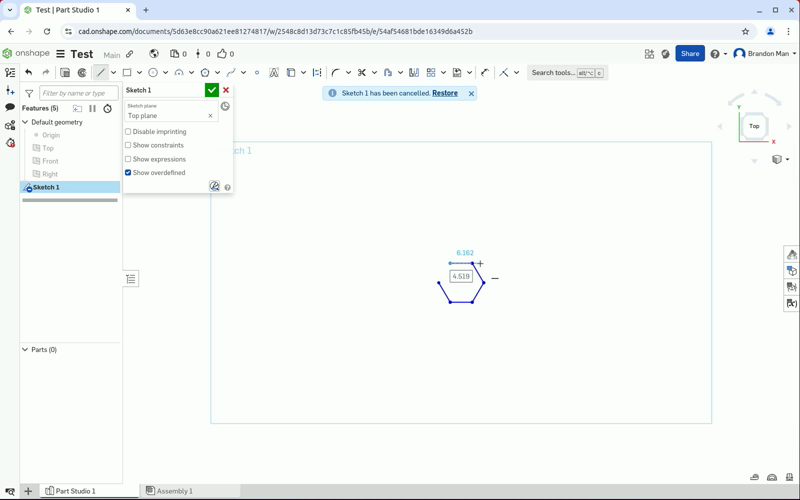
mouse_move(438, 282)
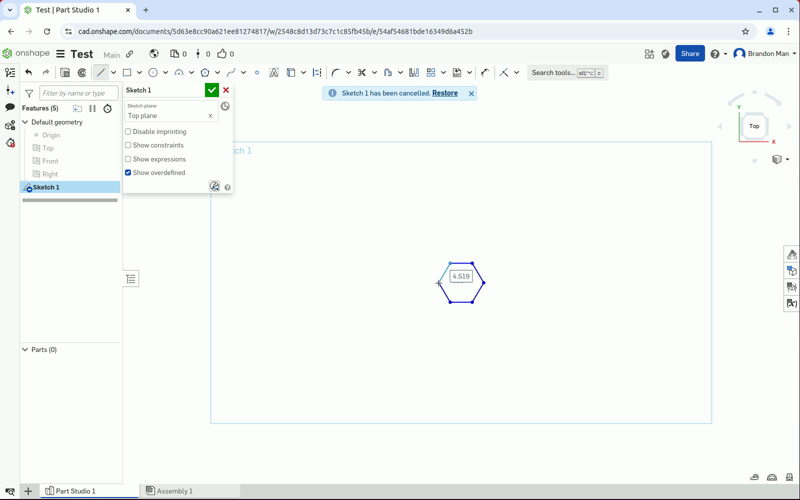
key_up(shift)
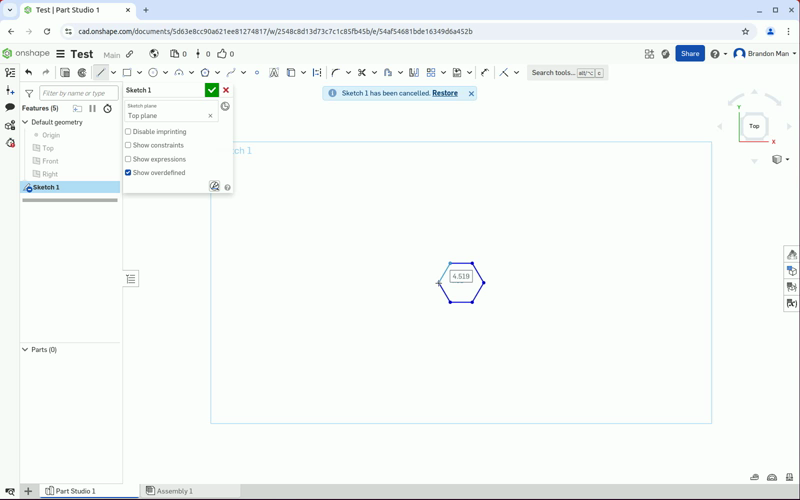
click(438, 282)
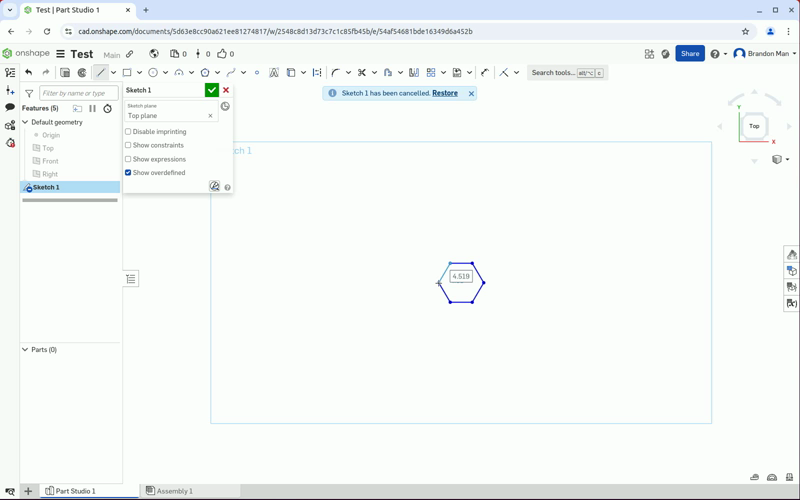
key(esc)
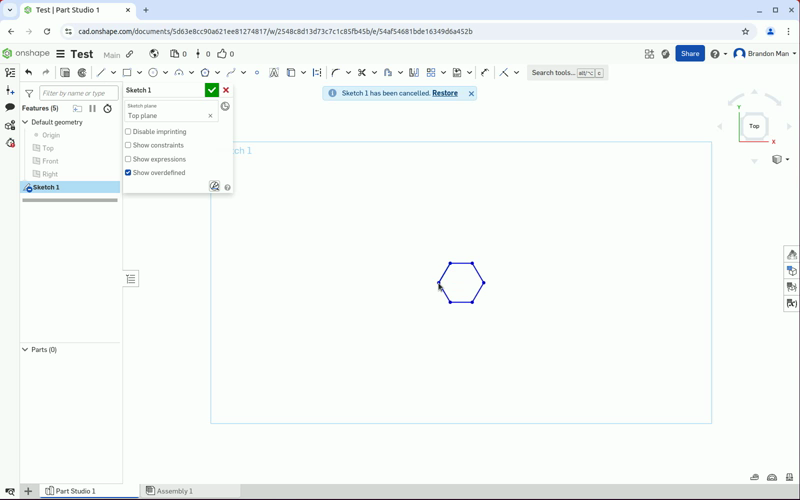
key(c)
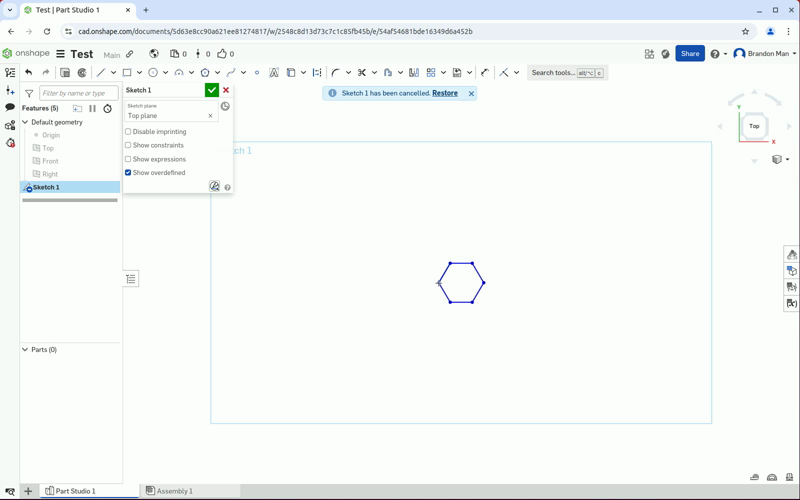
key_down(shift)
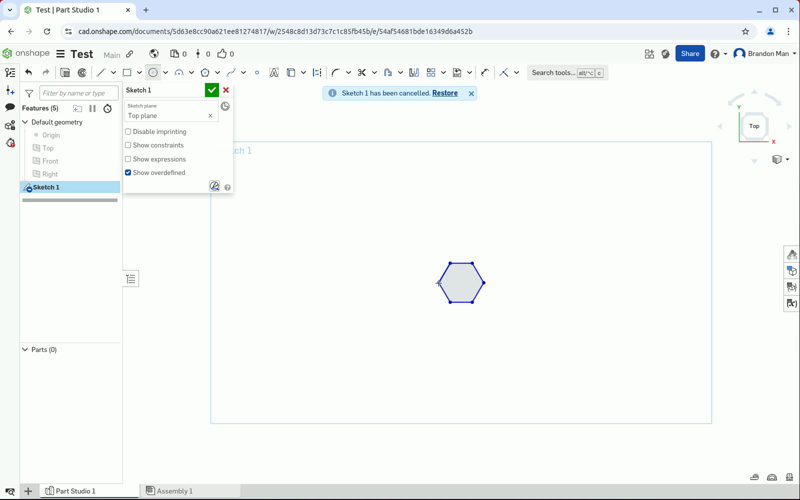
mouse_move(461, 282)
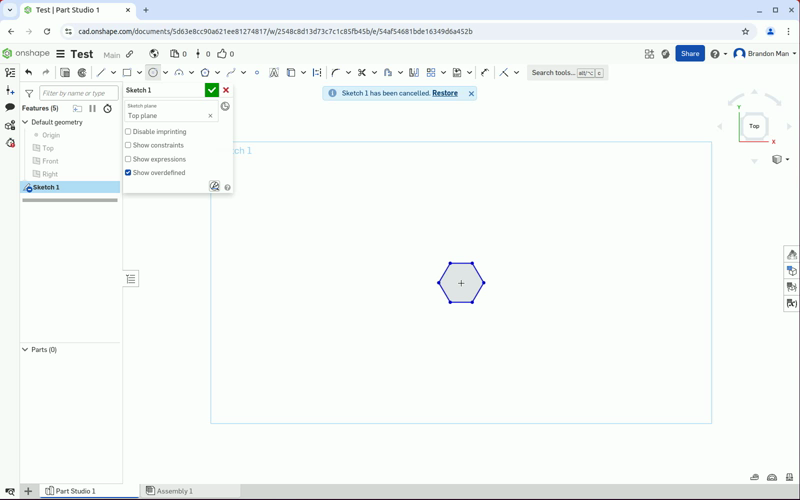
click(461, 282)
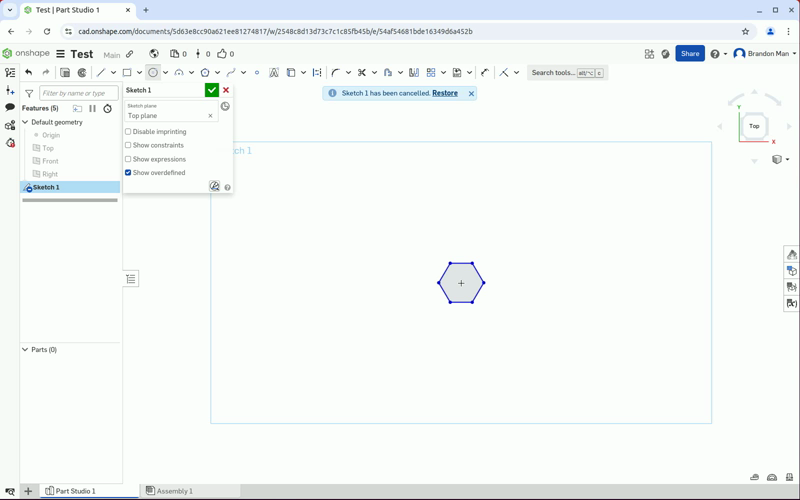
key_up(shift)
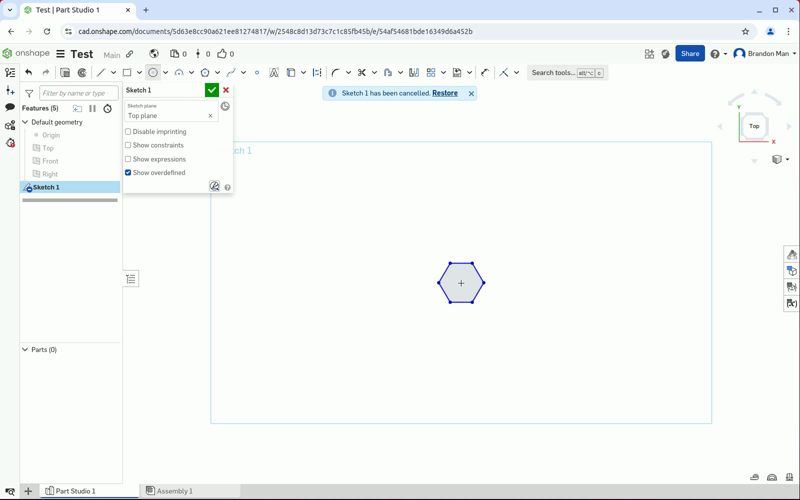
mouse_move(470, 282)
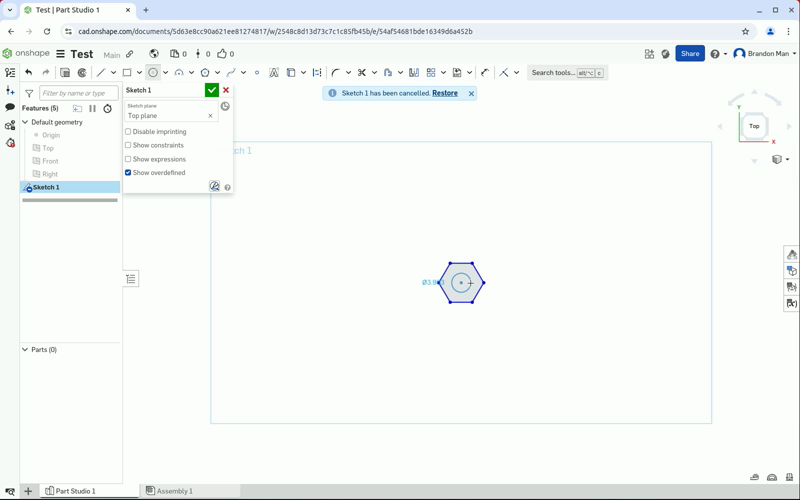
click(470, 282)
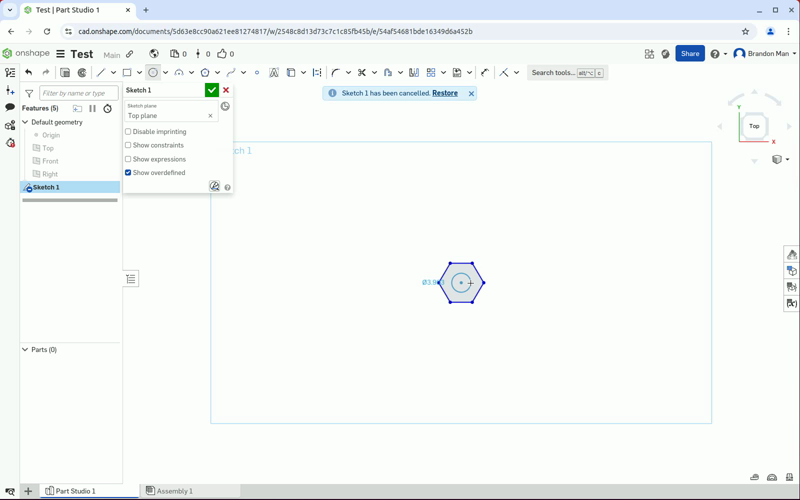
key(esc)
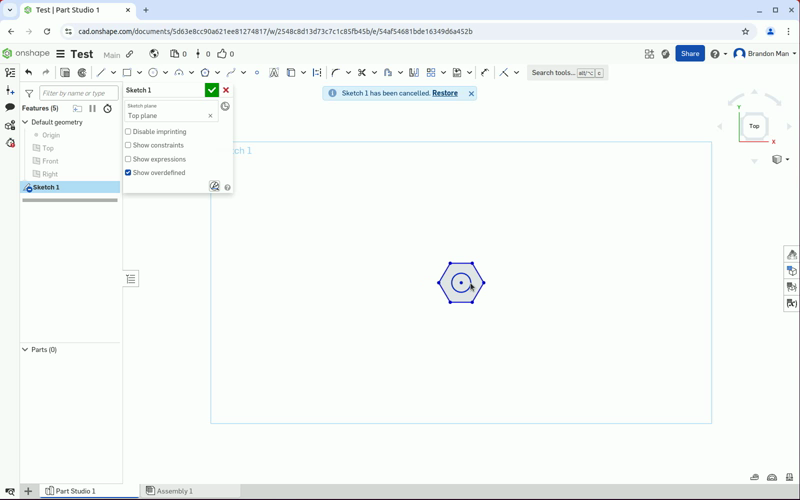
mouse_move(454, 298)
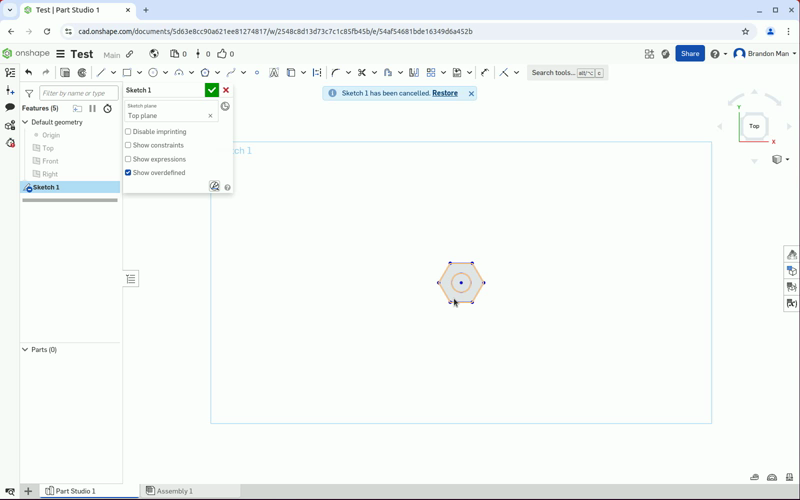
scroll(6)
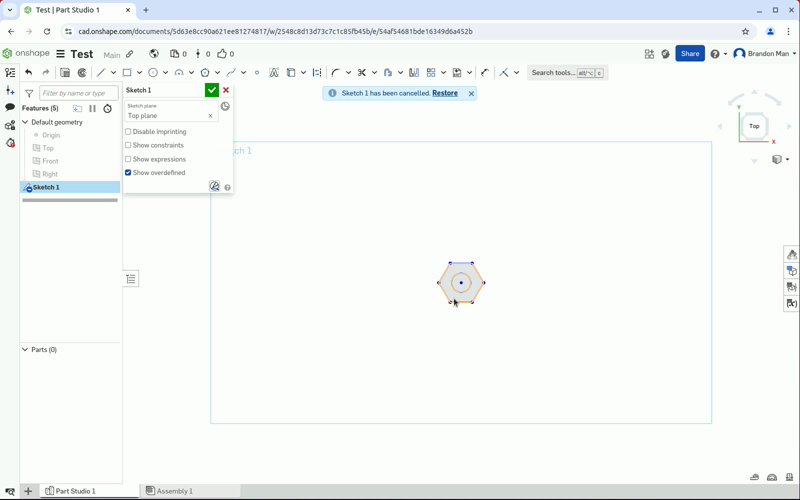
scroll(6)
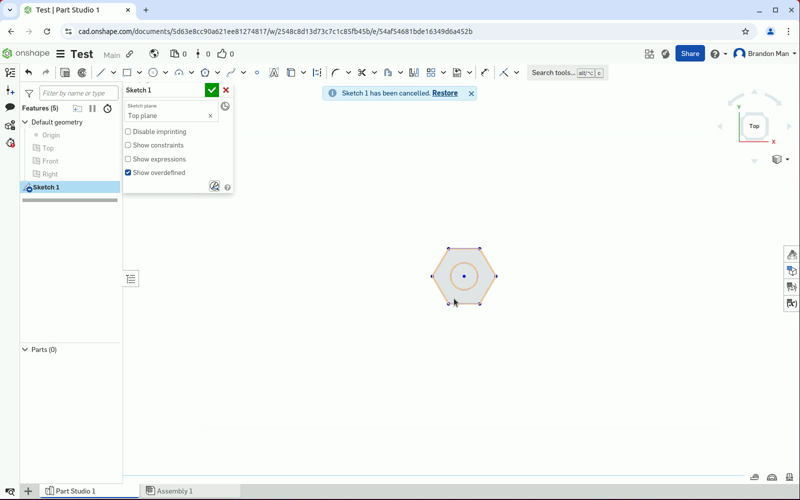
scroll(6)
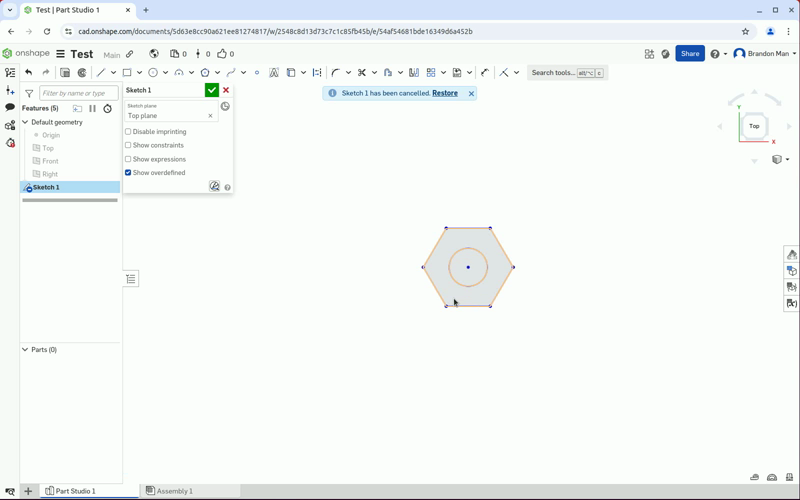
scroll(6)
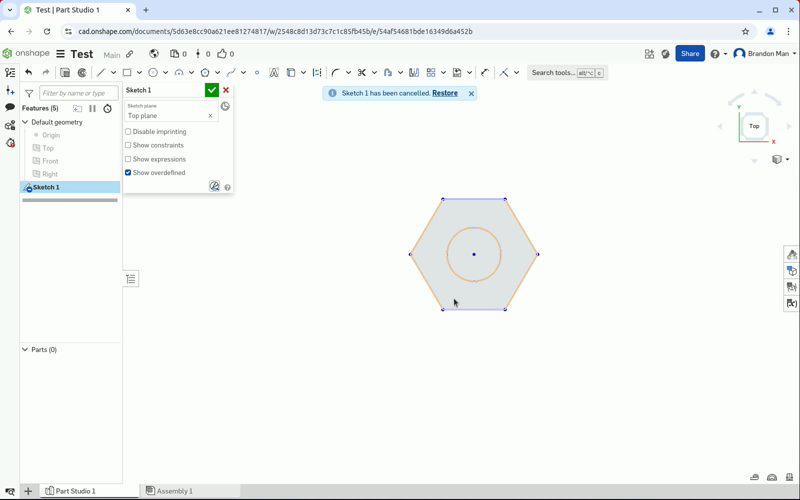
scroll(6)
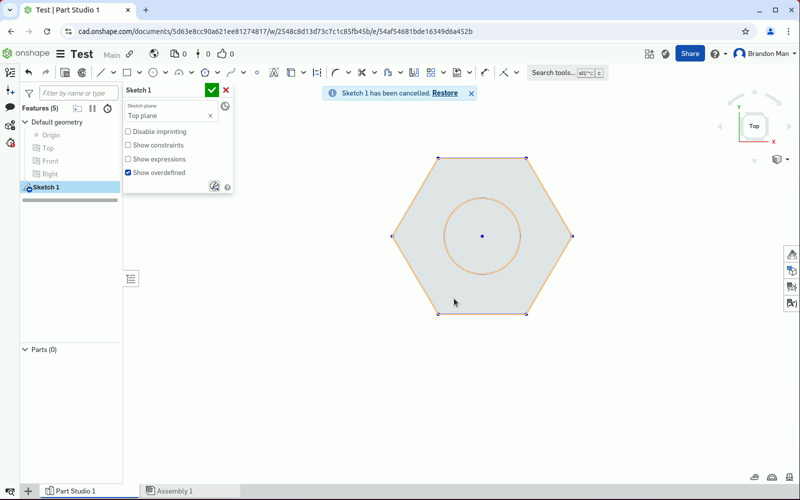
scroll(6)
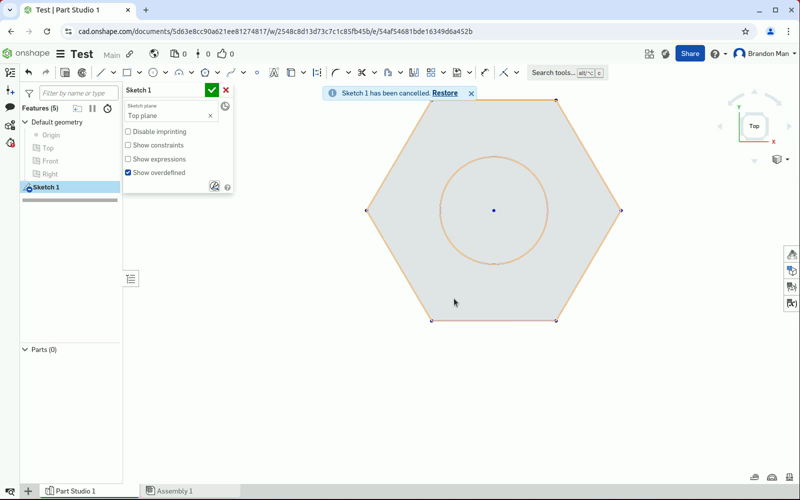
scroll(6)
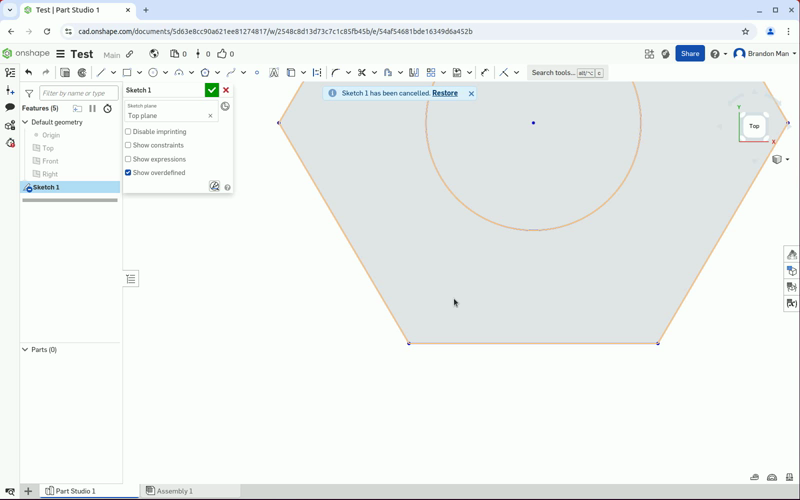
click(454, 298)
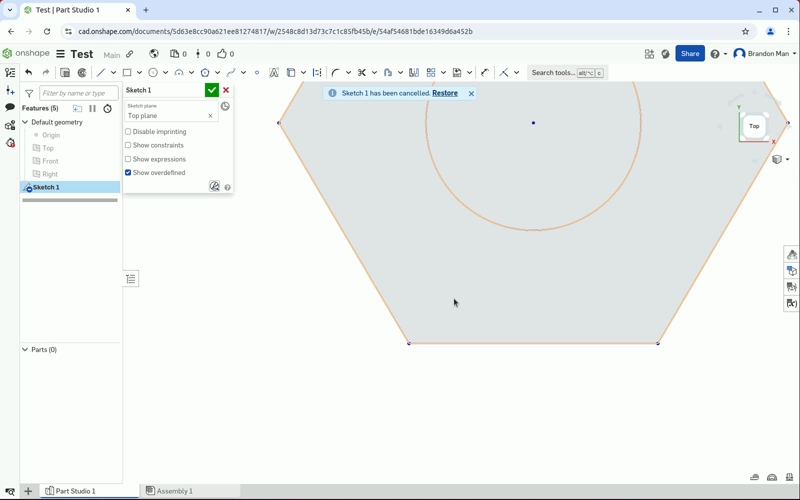
scroll(-6)
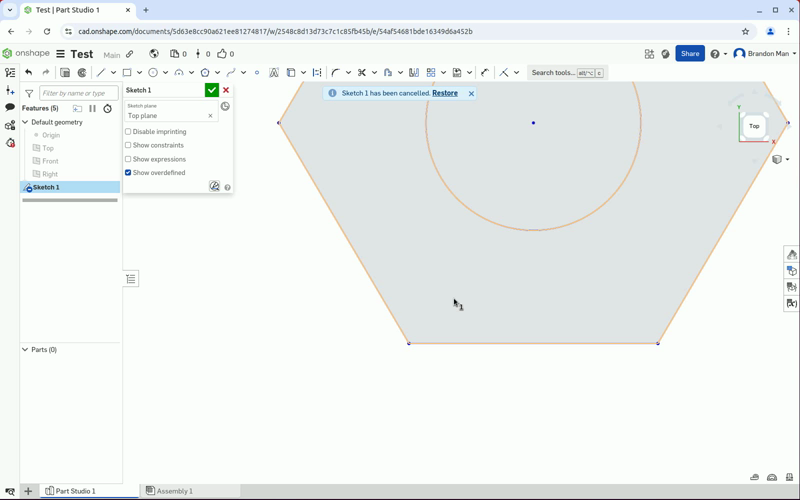
scroll(-6)
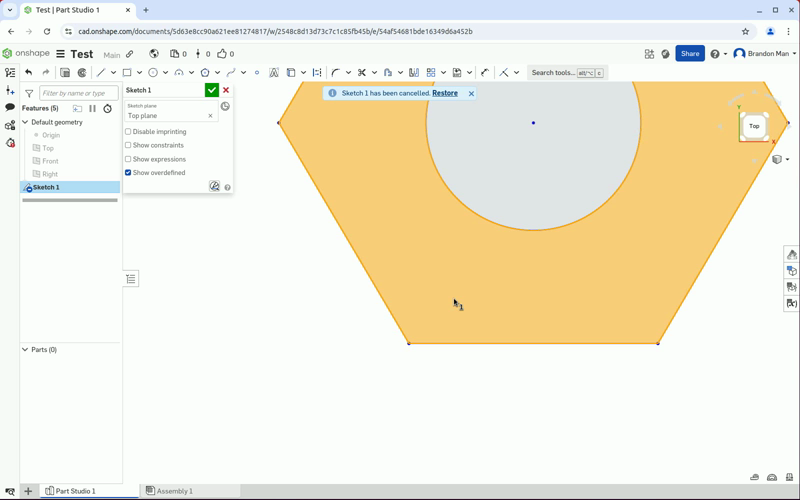
scroll(-6)
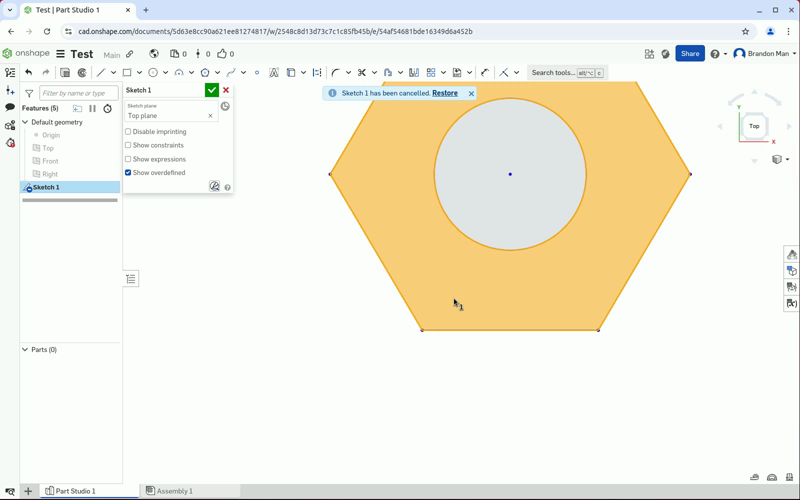
scroll(-6)
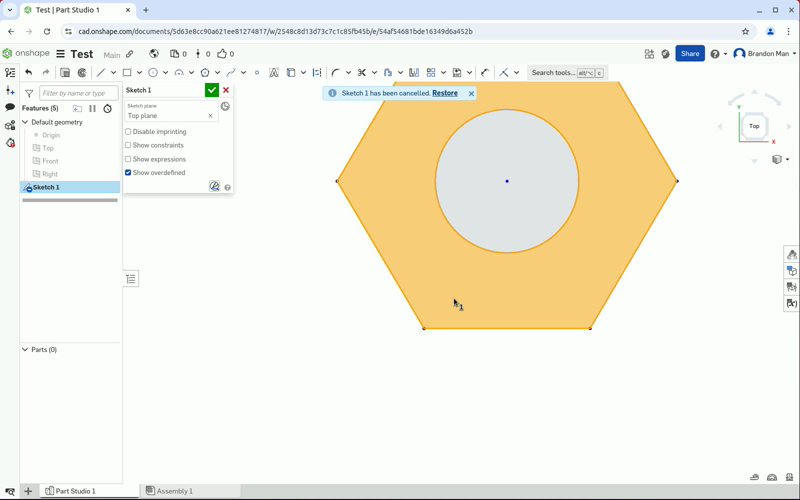
scroll(-6)
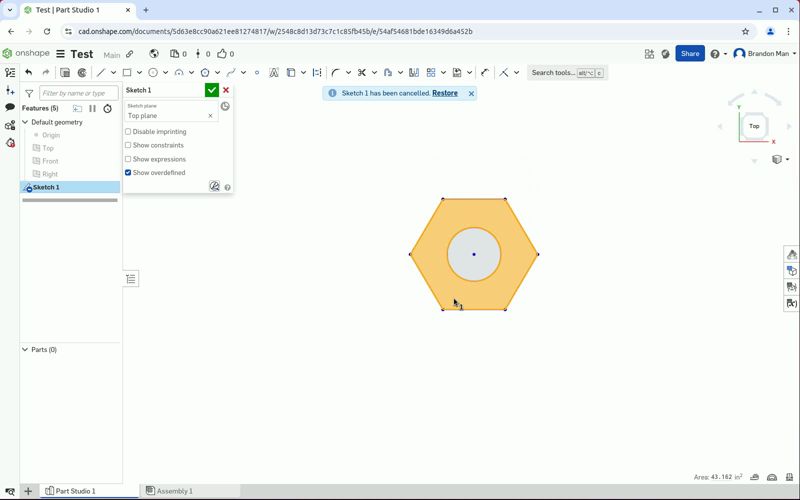
scroll(-6)
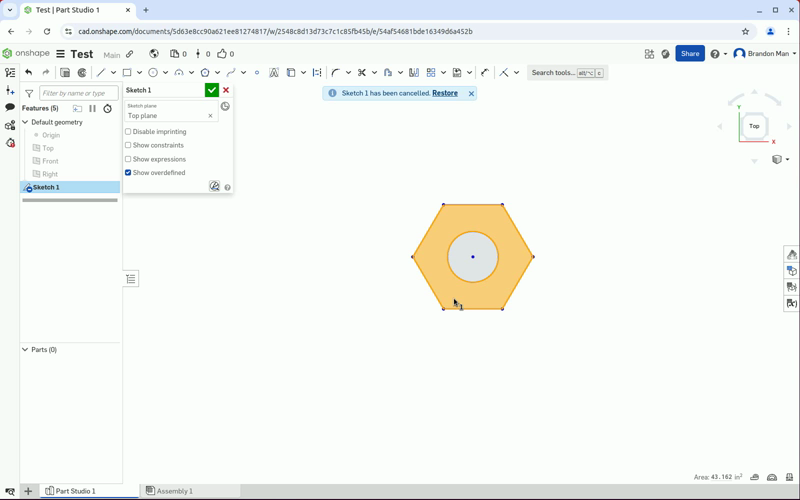
scroll(-6)
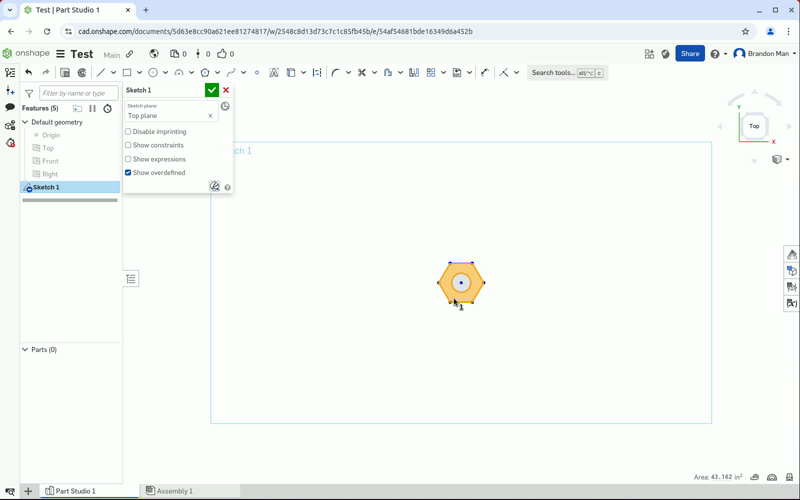
mouse_move(73, 352)
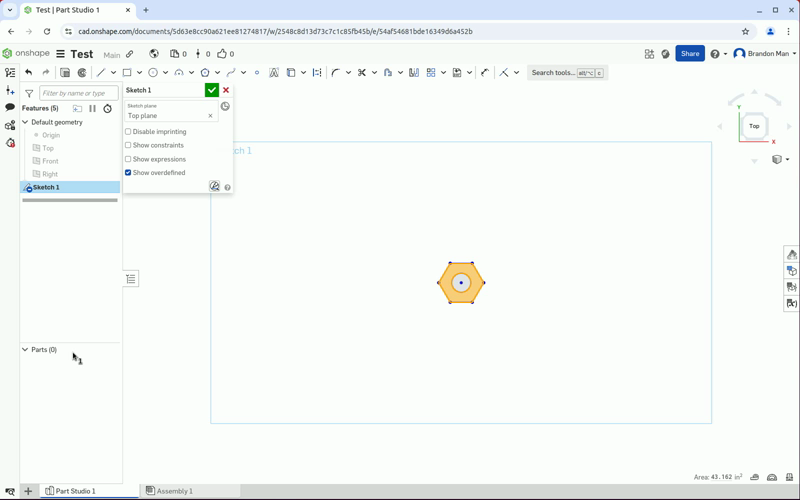
key(shift+y)
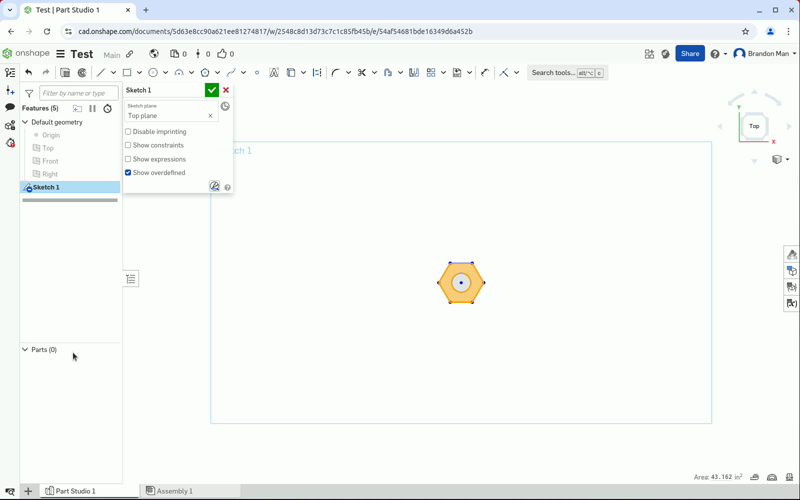
key(shift+e)
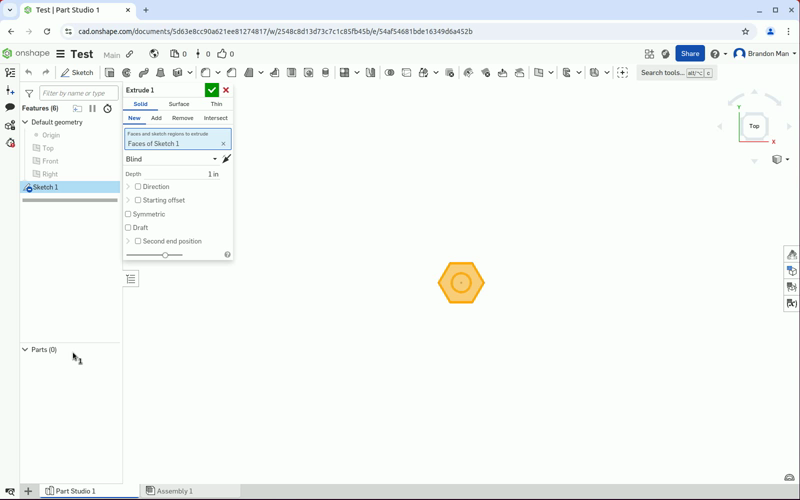
mouse_move(143, 106)
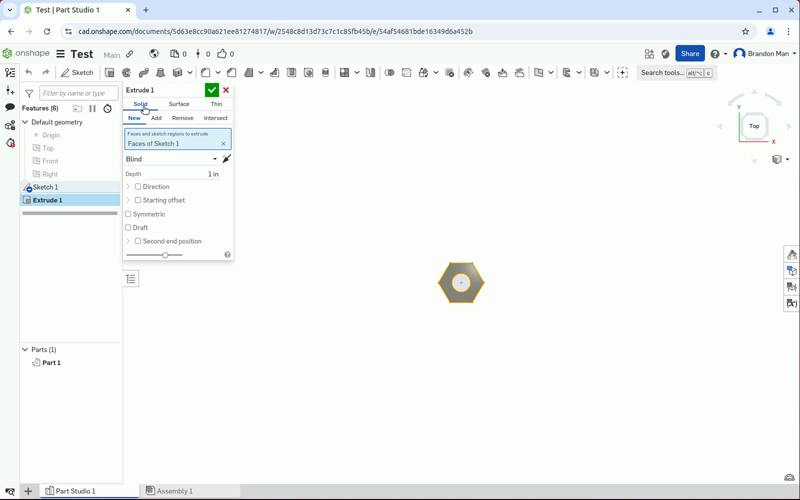
click(143, 106)
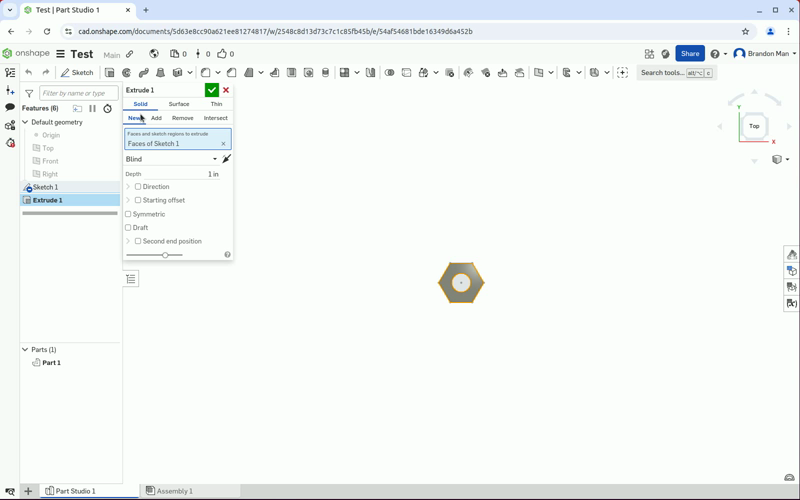
mouse_move(137, 120)
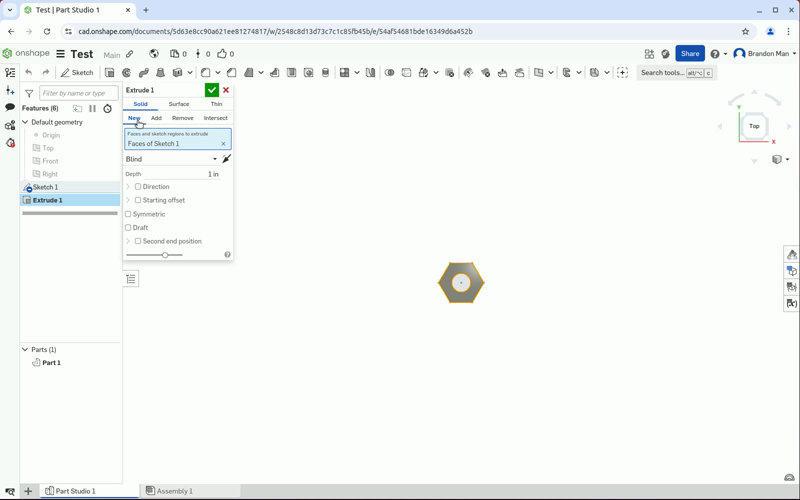
click(137, 120)
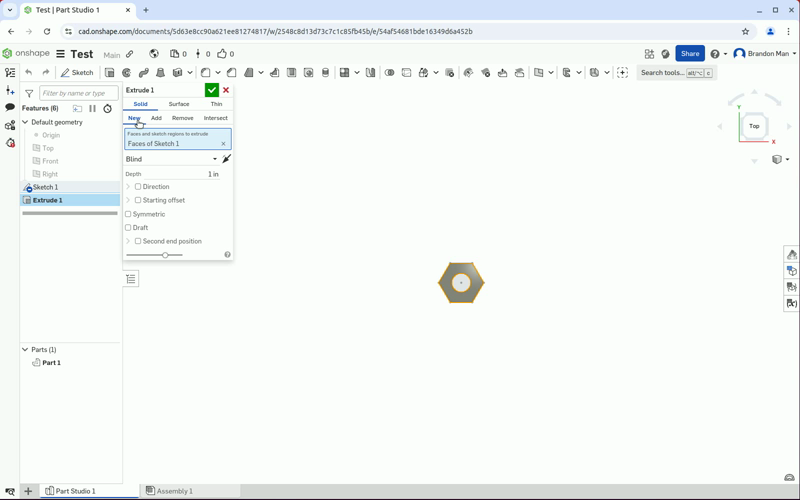
key(tab, 4)
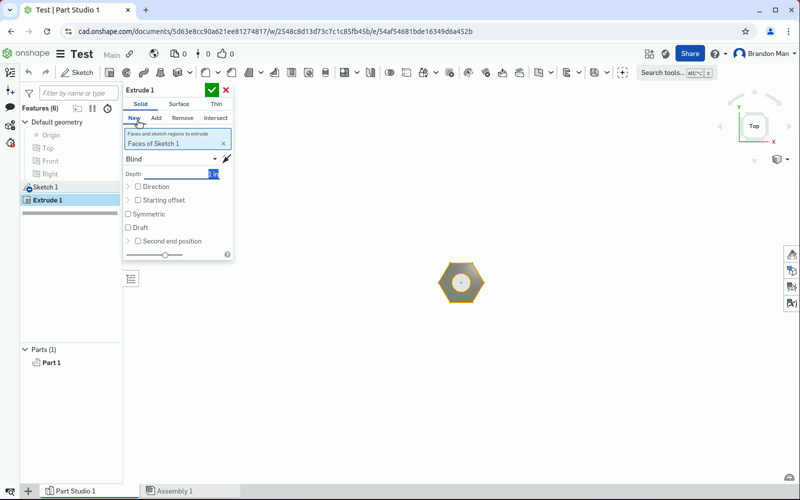
text(15.405)
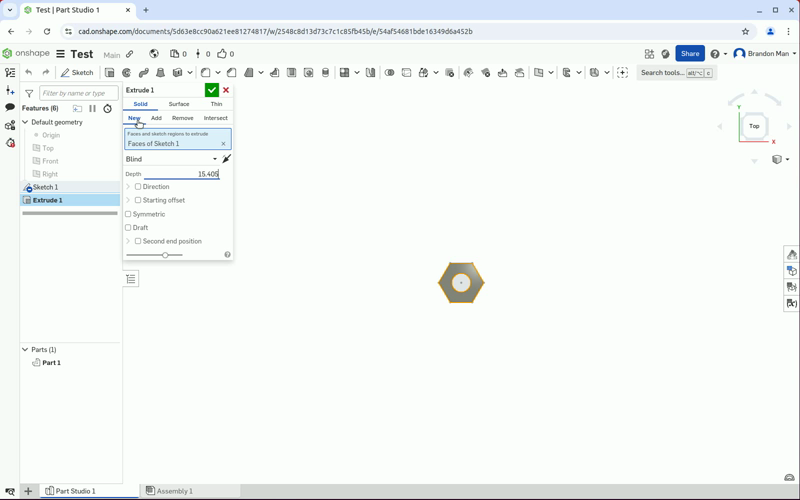
key(enter)
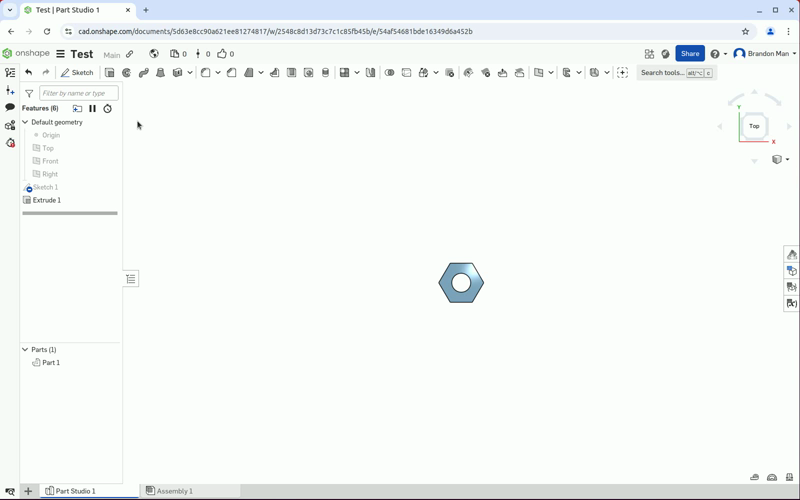
key(shift+h)
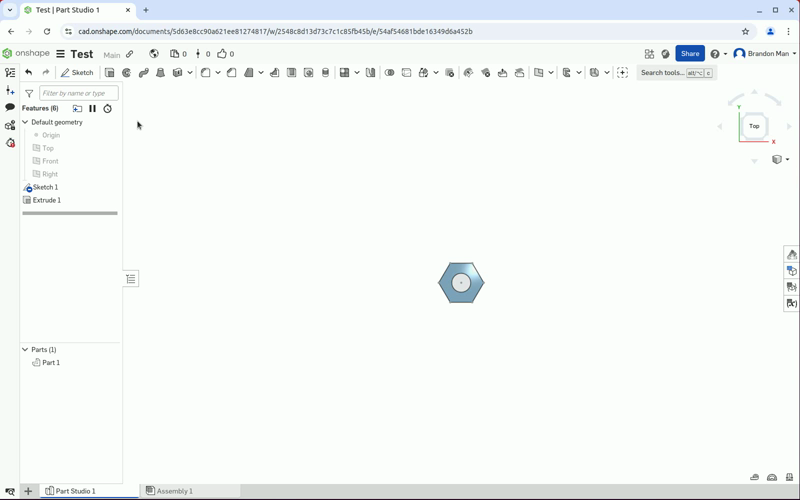
key(shift+h)
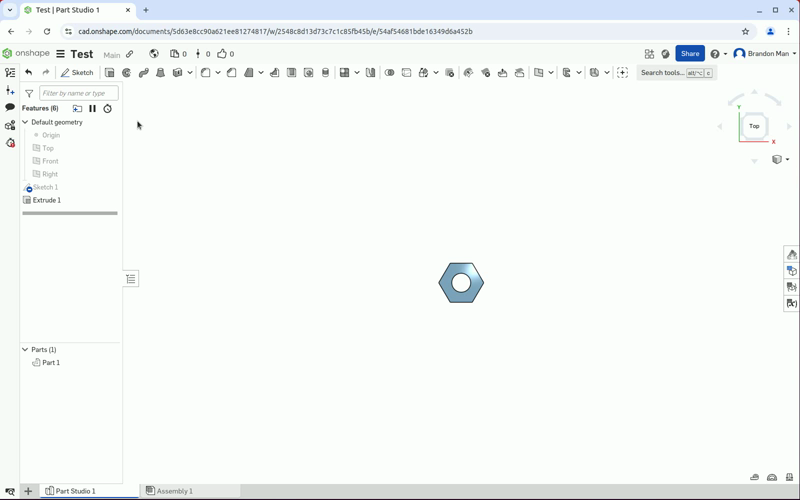
mouse_move(73, 189)
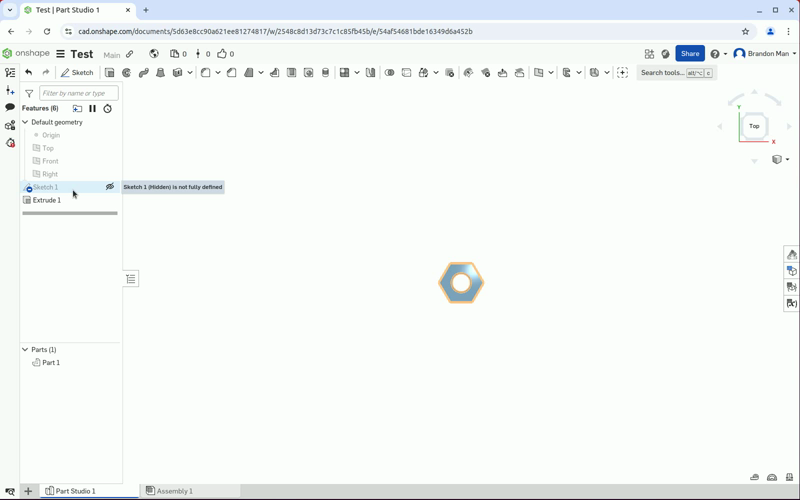
click(73, 189)
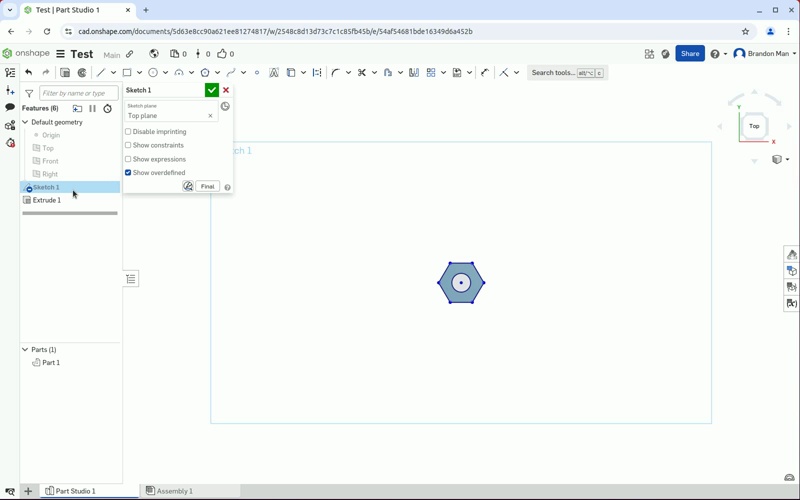
mouse_move(229, 92)
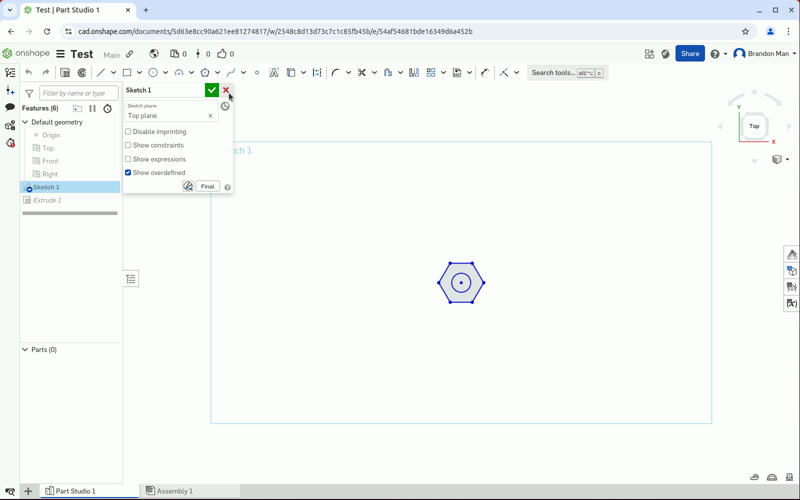
click(229, 92)
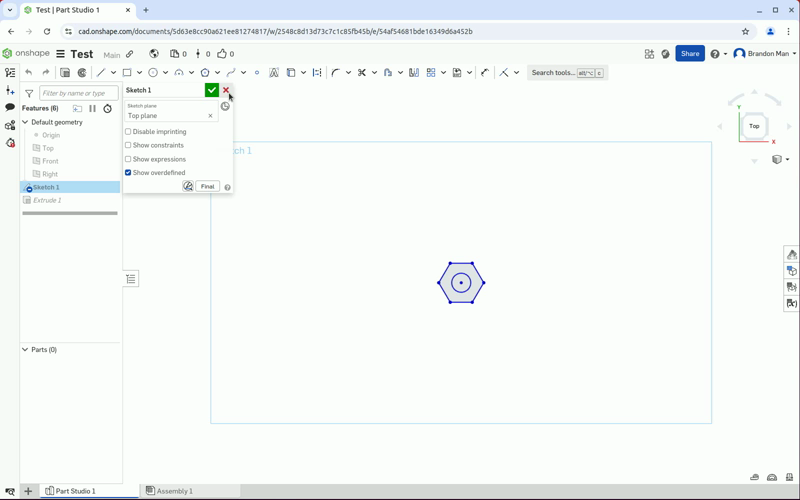
key(shift+s)
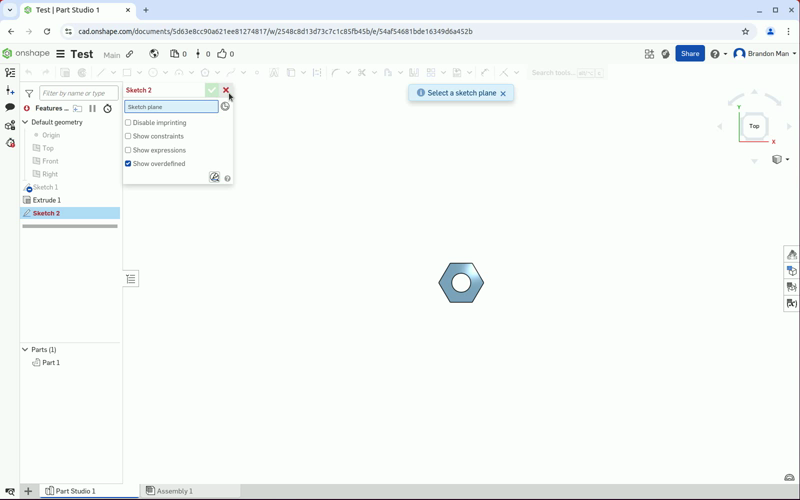
mouse_move(73, 150)
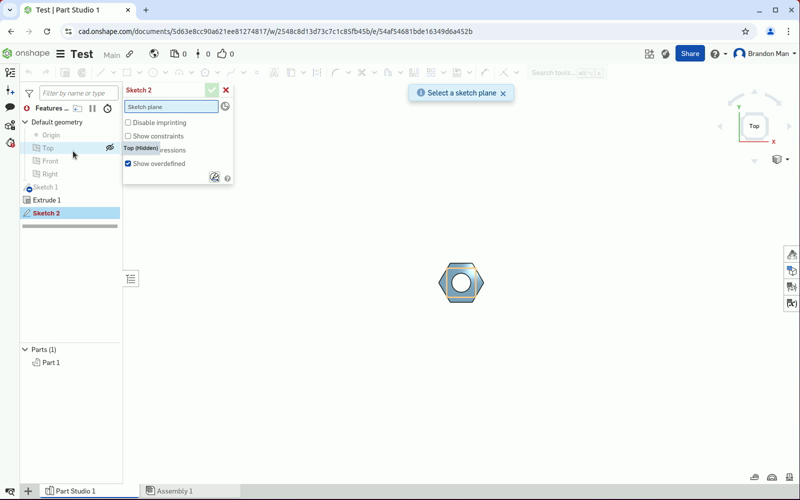
click(73, 150)
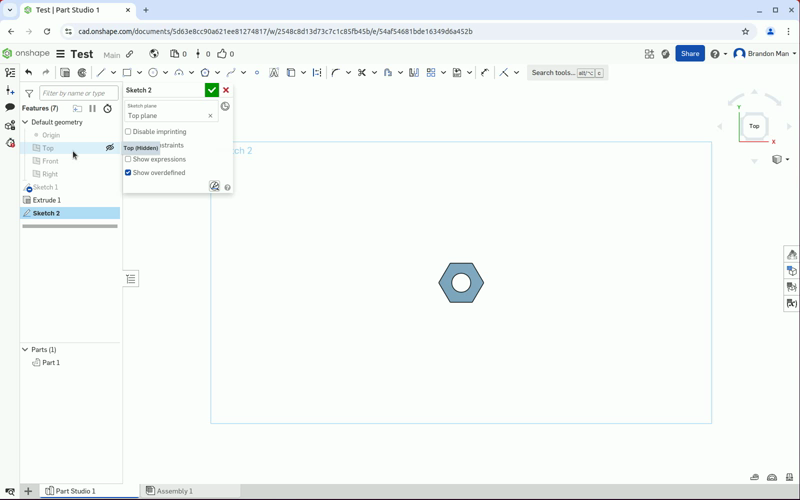
mouse_move(73, 352)
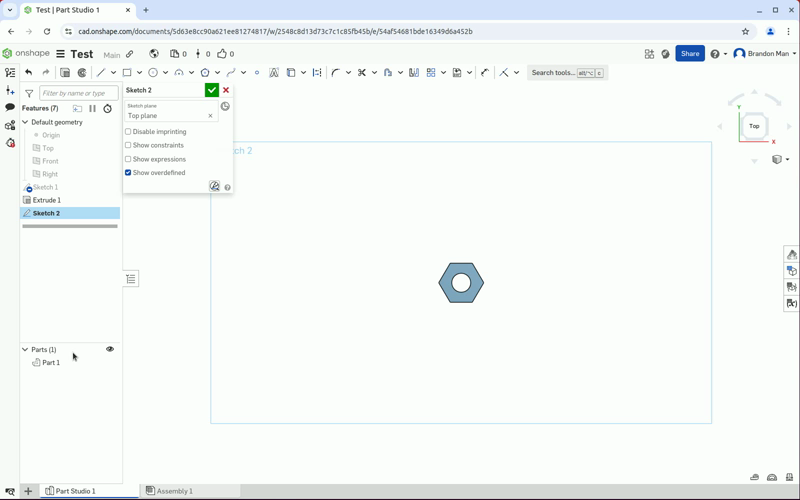
key(y)
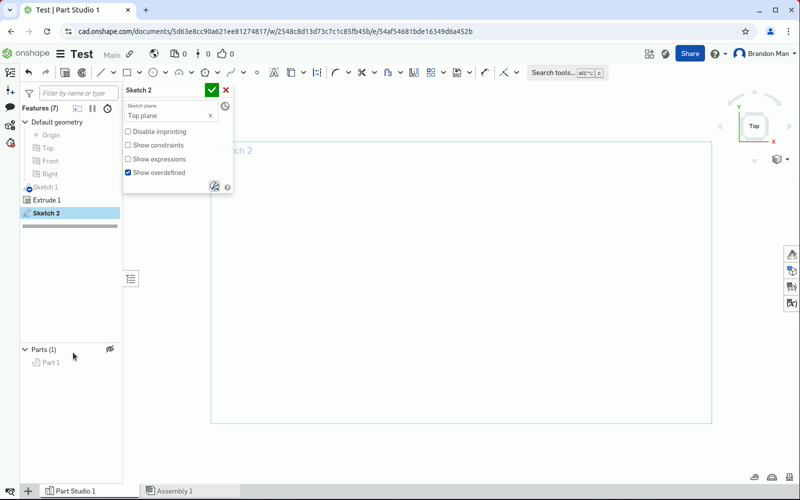
key(c)
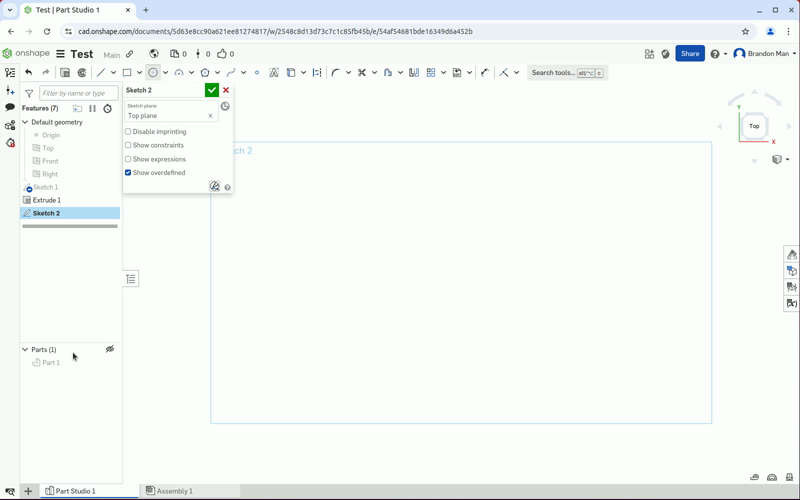
key_down(shift)
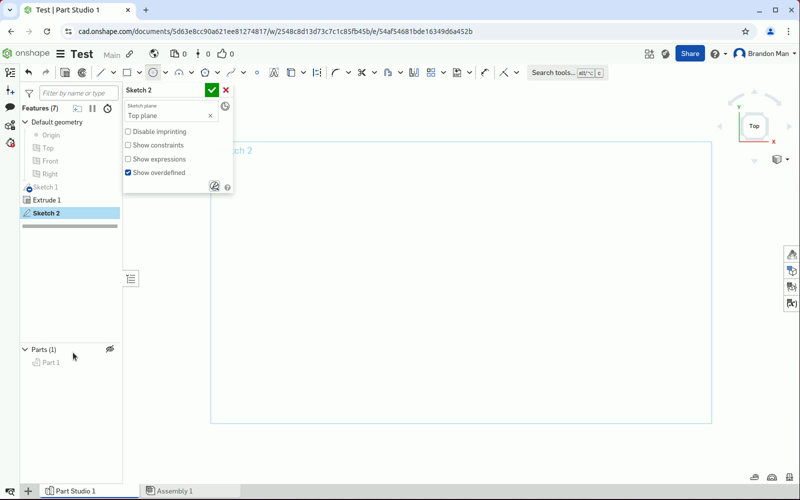
mouse_move(461, 282)
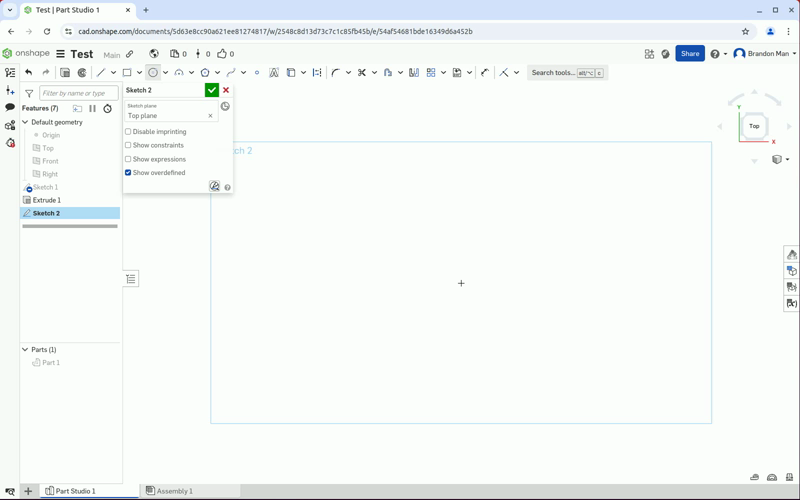
click(461, 282)
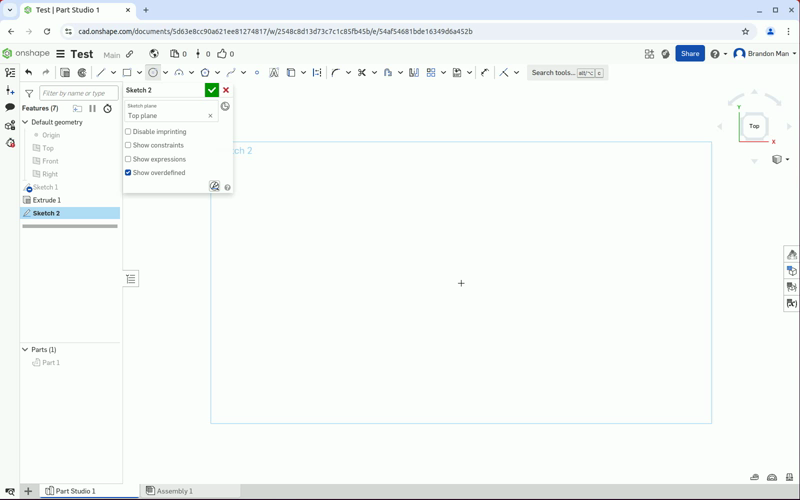
key_up(shift)
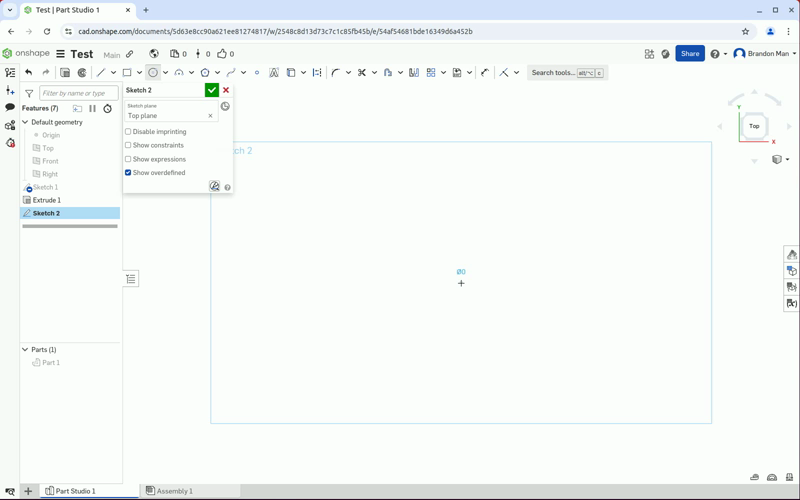
mouse_move(471, 282)
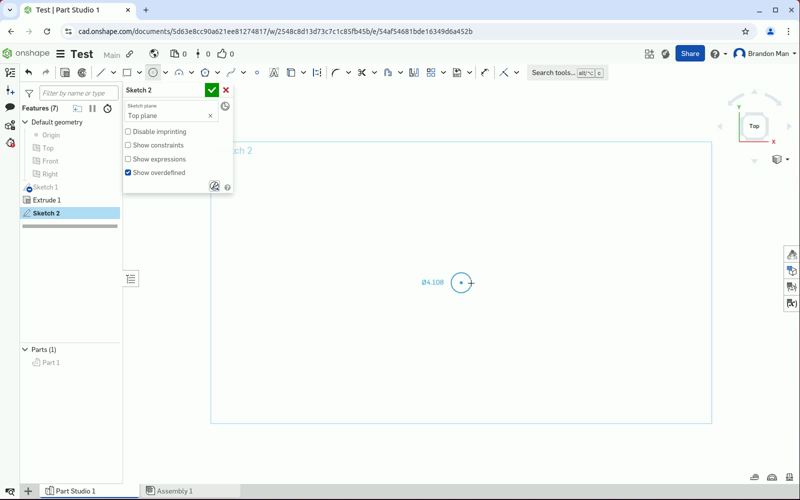
click(471, 282)
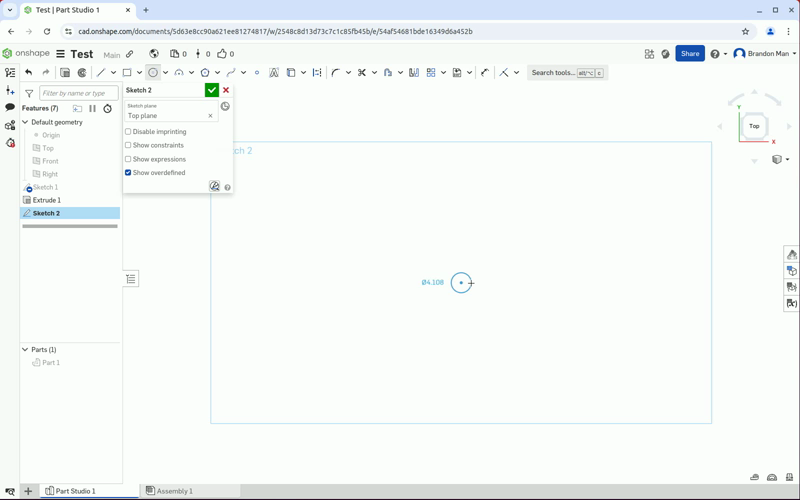
key(esc)
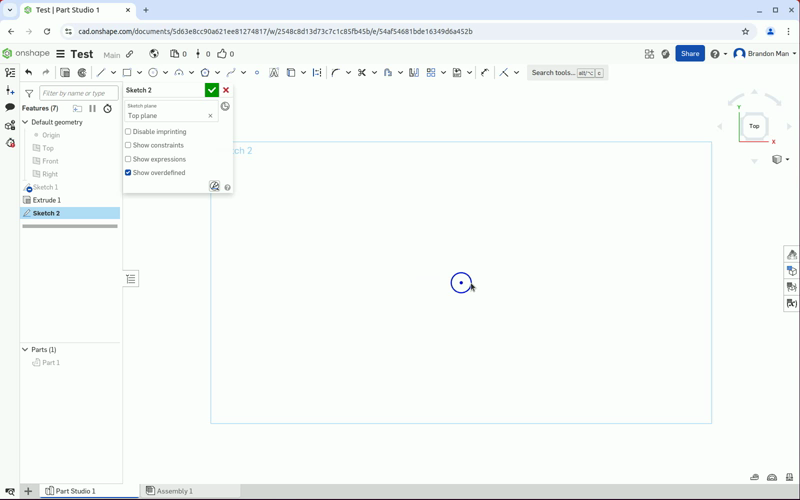
mouse_move(456, 286)
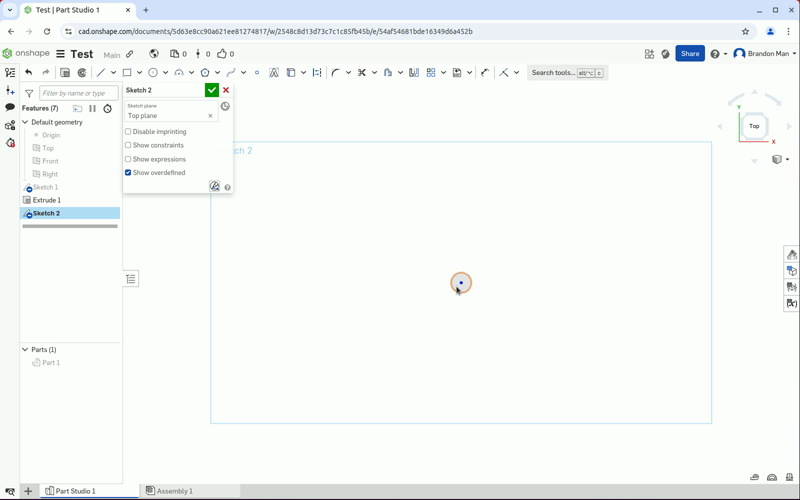
scroll(6)
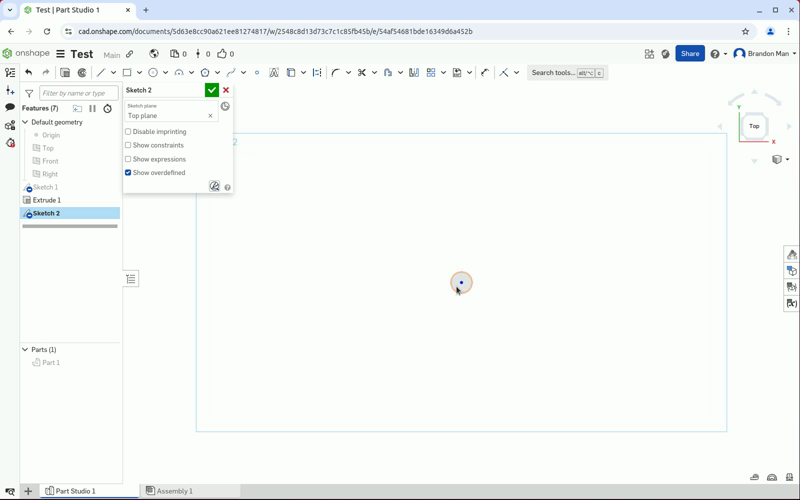
scroll(6)
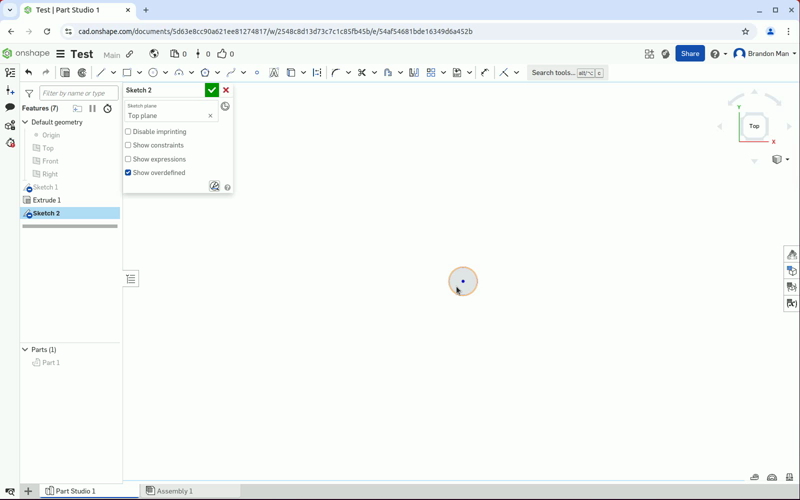
scroll(6)
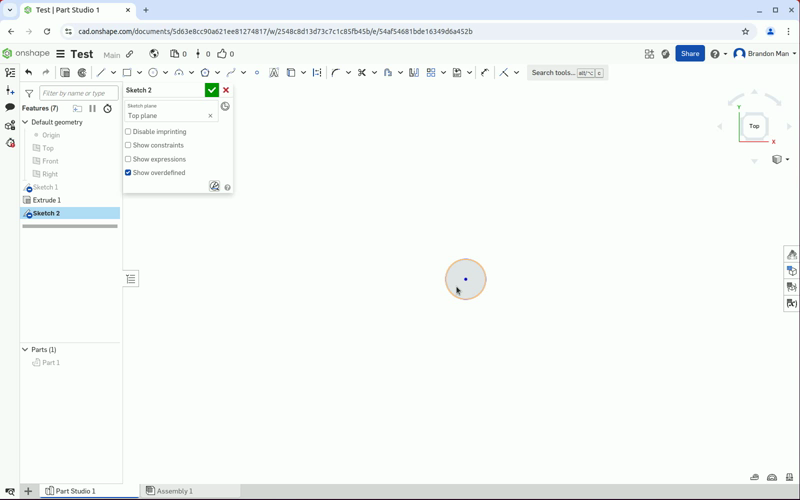
scroll(6)
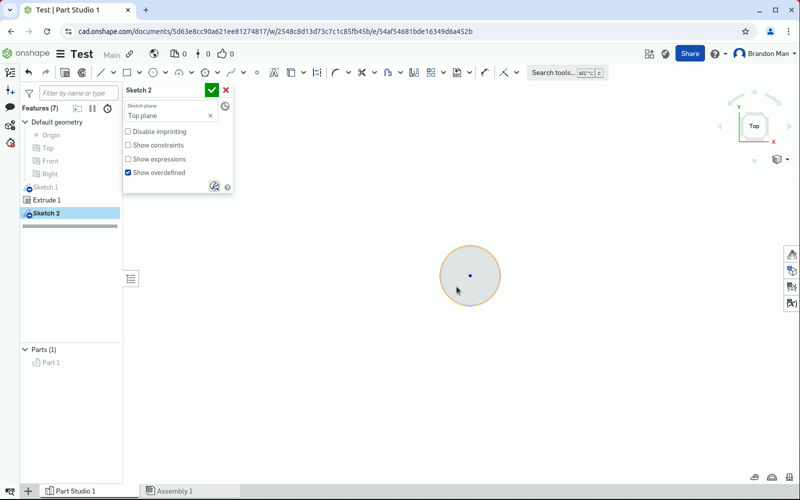
scroll(6)
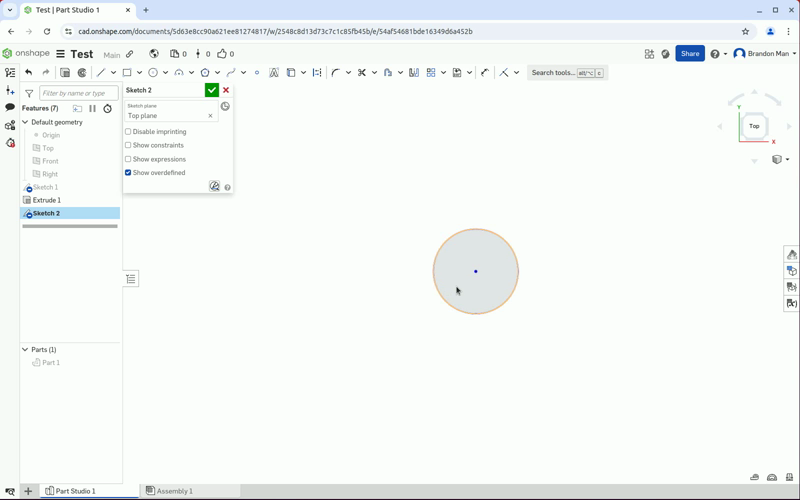
scroll(6)
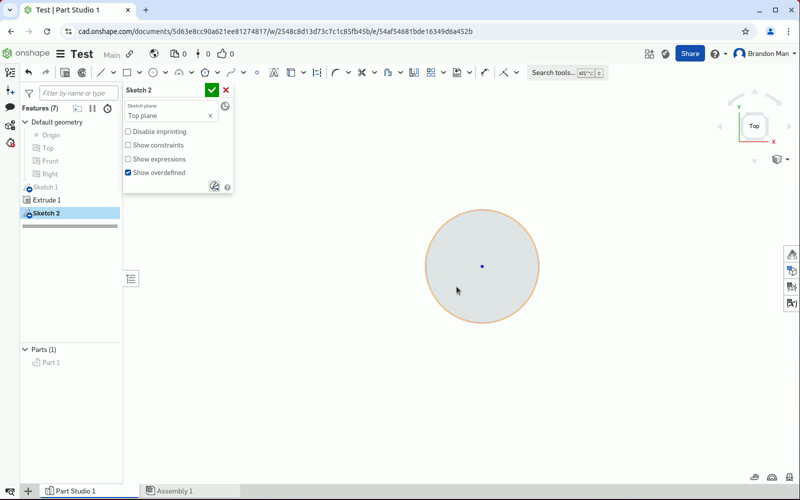
scroll(6)
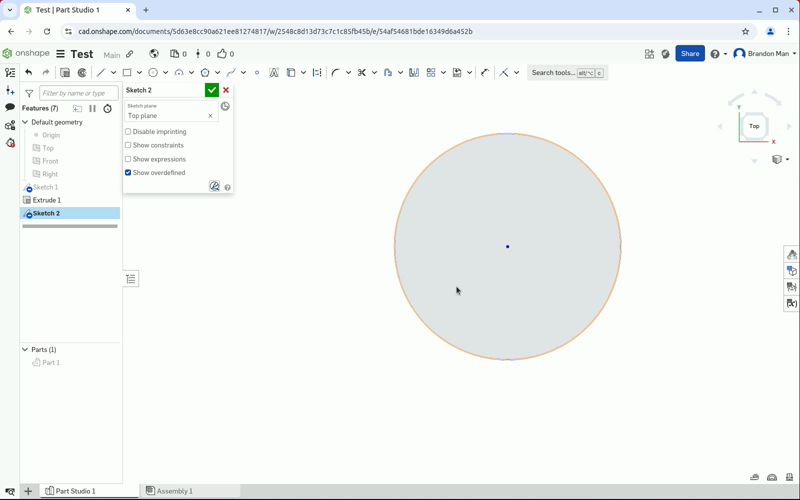
click(456, 286)
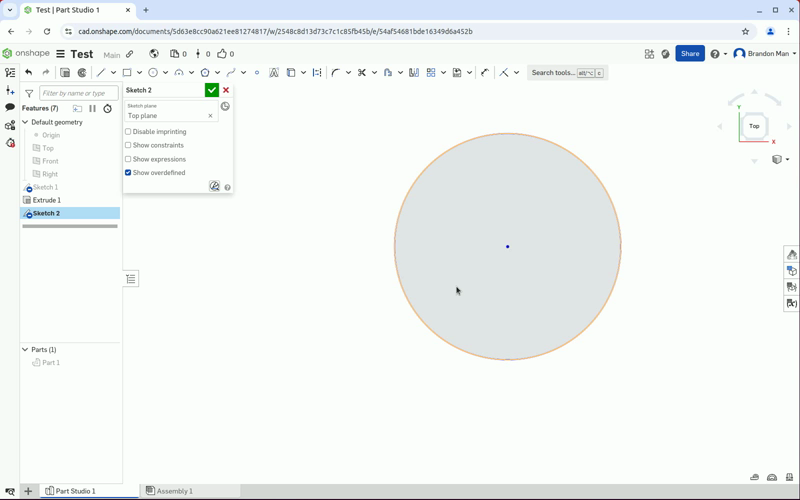
scroll(-6)
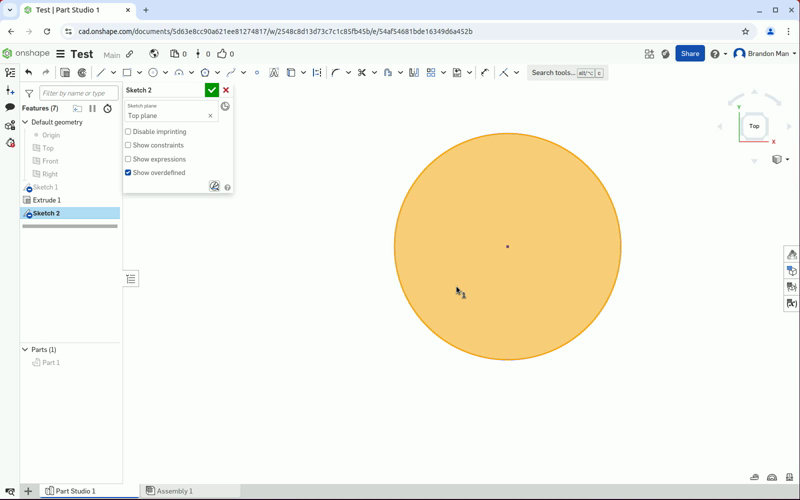
scroll(-6)
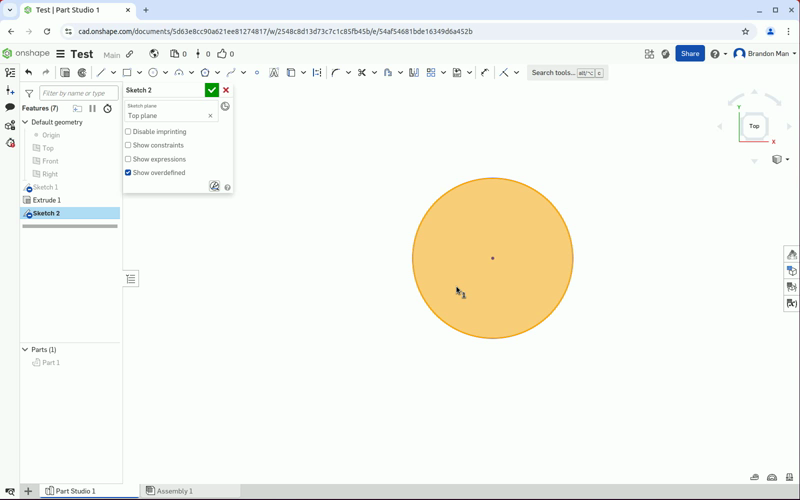
scroll(-6)
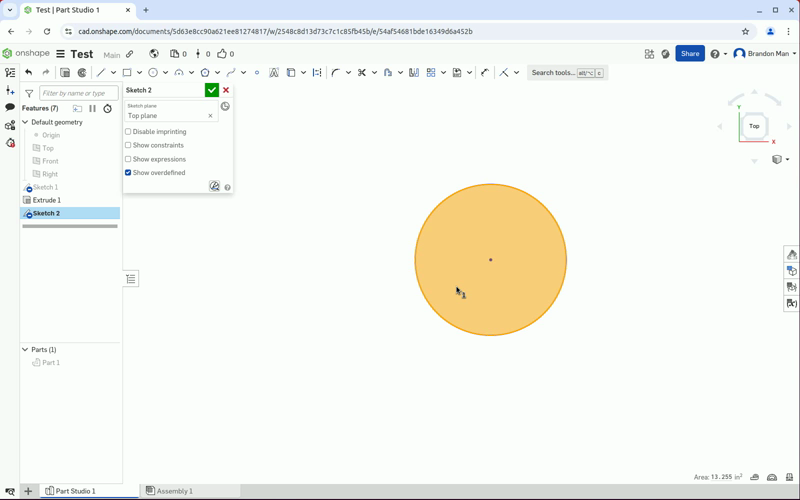
scroll(-6)
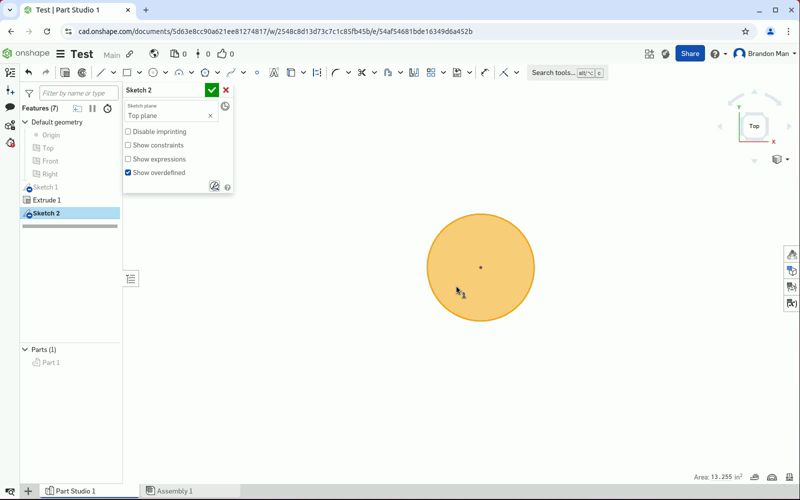
scroll(-6)
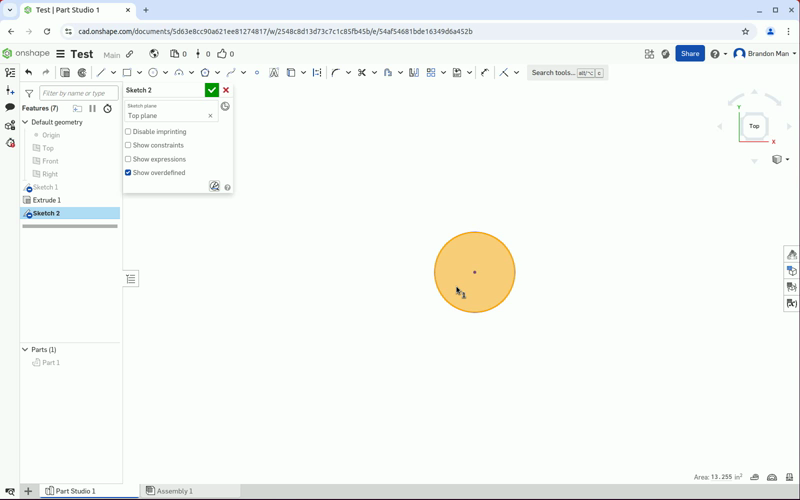
scroll(-6)
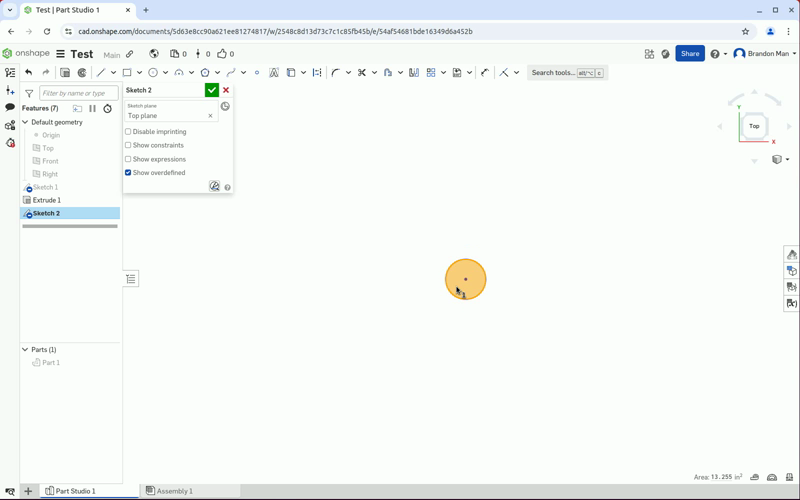
scroll(-6)
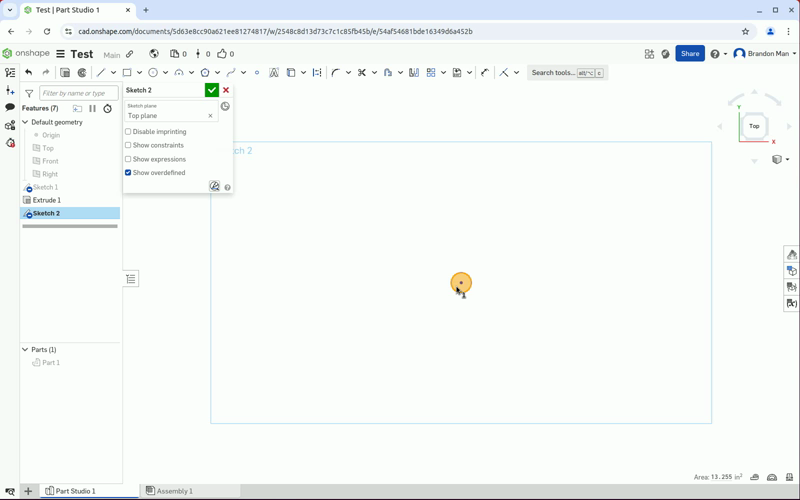
mouse_move(73, 352)
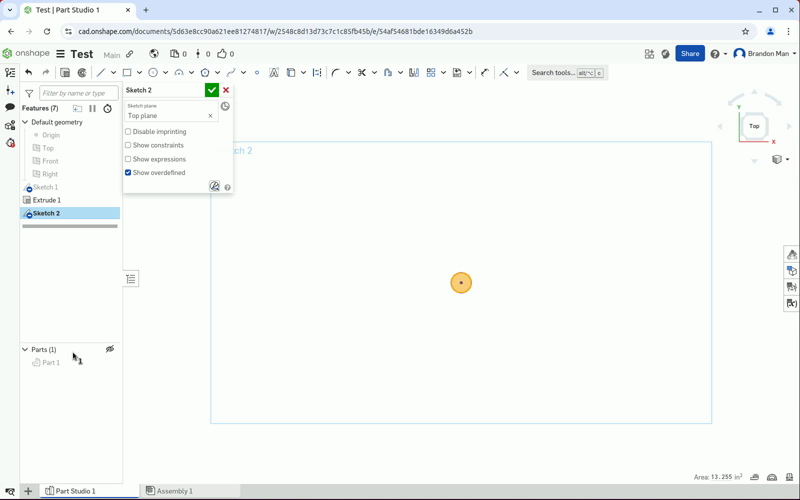
key(shift+y)
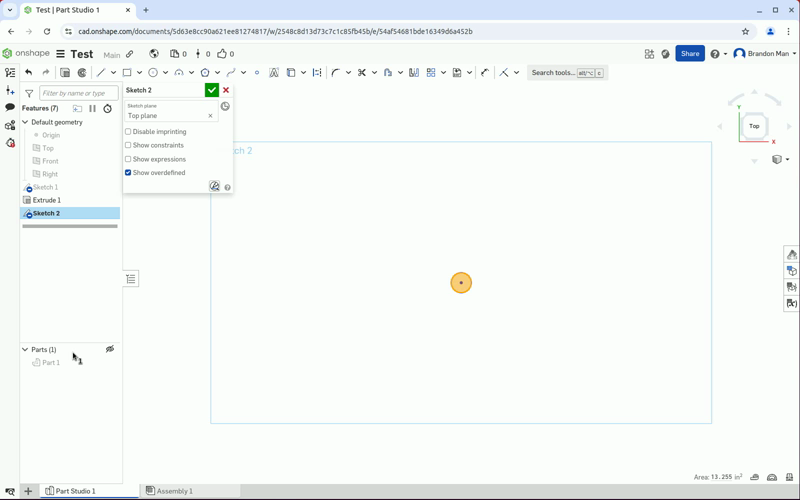
key(shift+e)
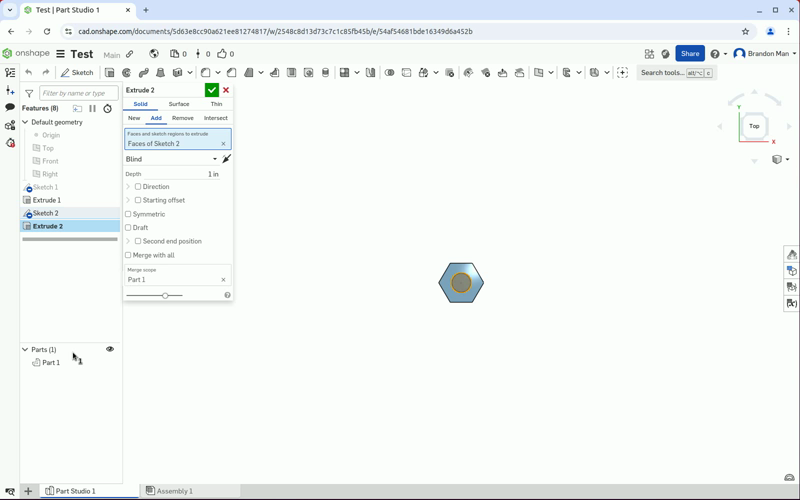
mouse_move(143, 106)
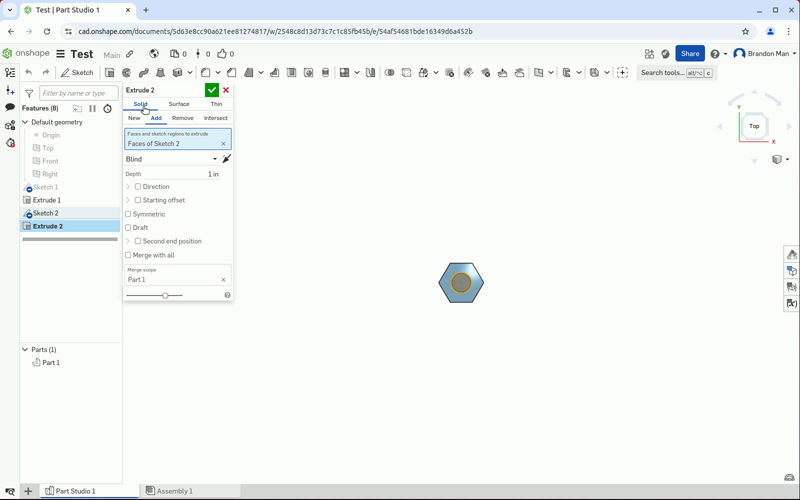
click(143, 106)
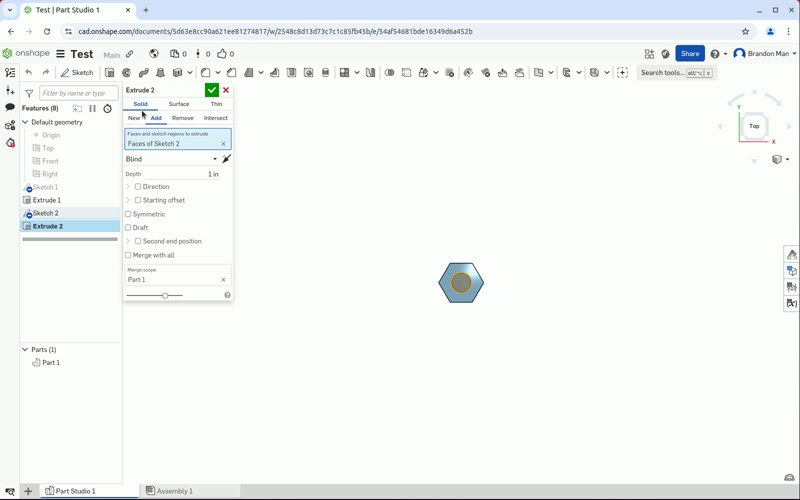
mouse_move(137, 120)
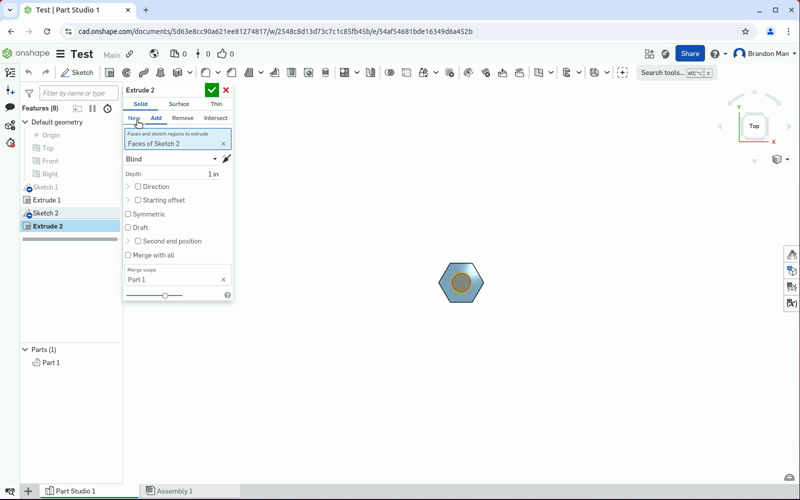
click(137, 120)
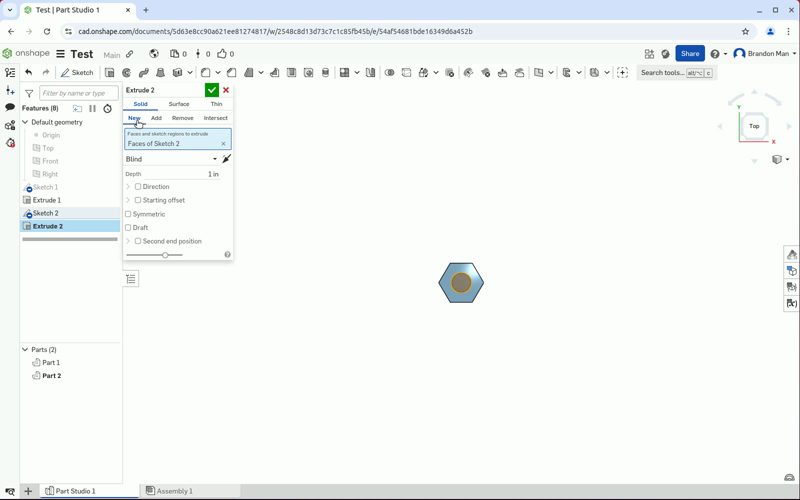
key(tab, 4)
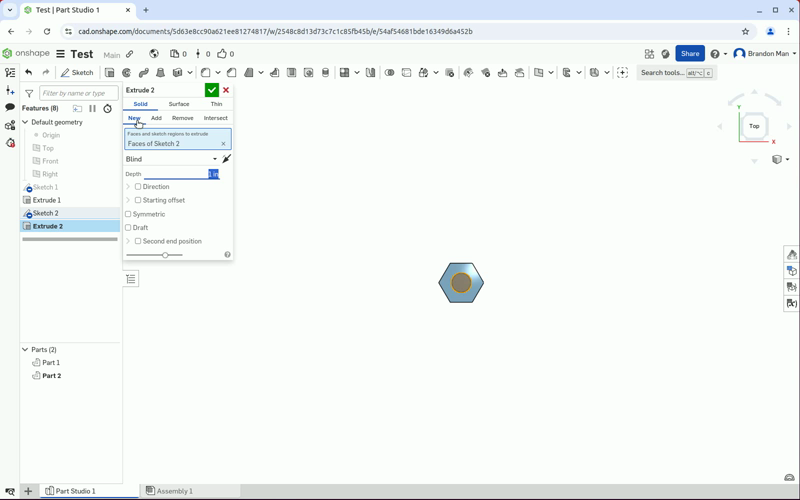
text(23.108)
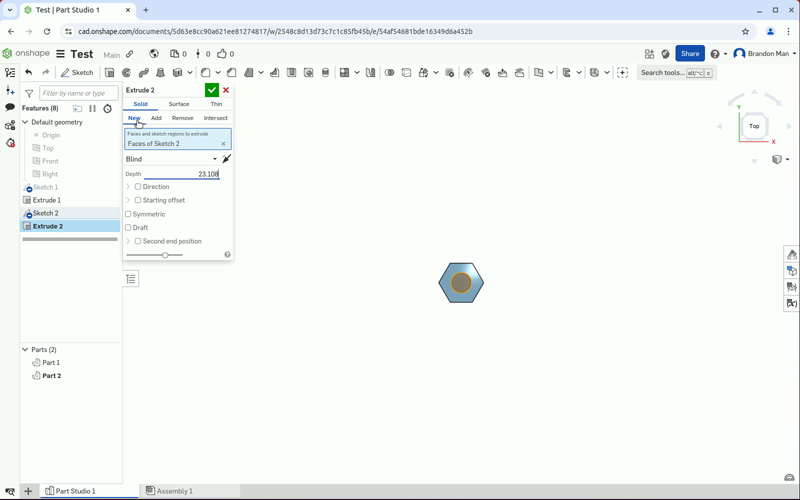
key(enter)
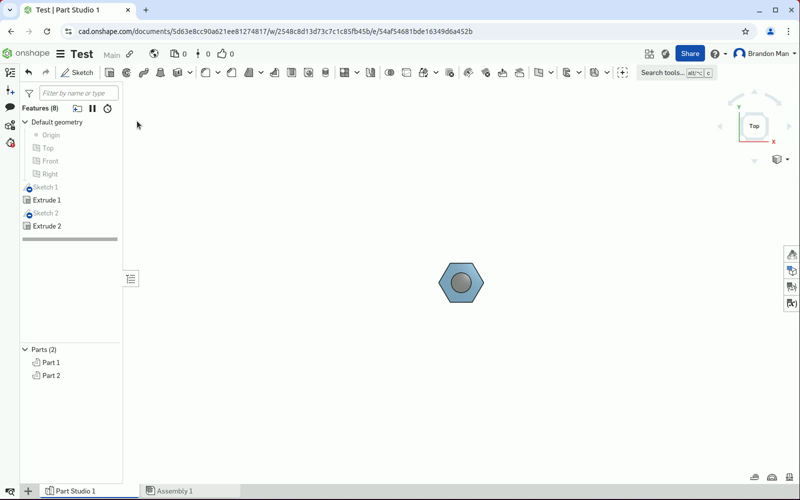
key(shift+h)
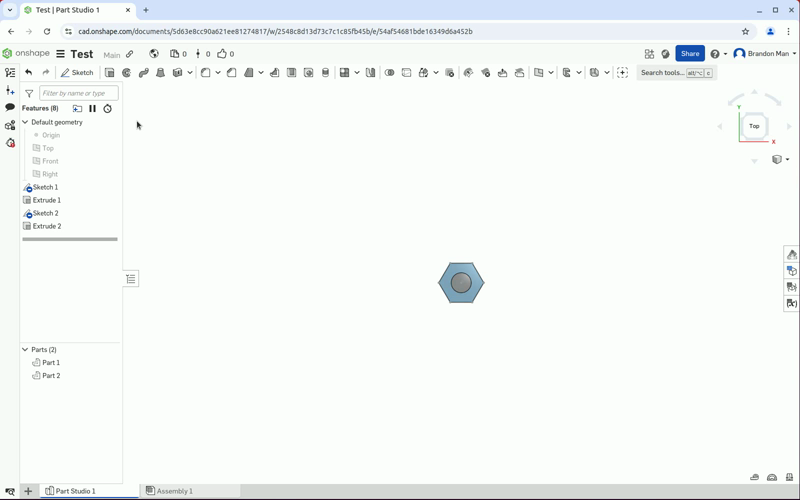
key(shift+h)
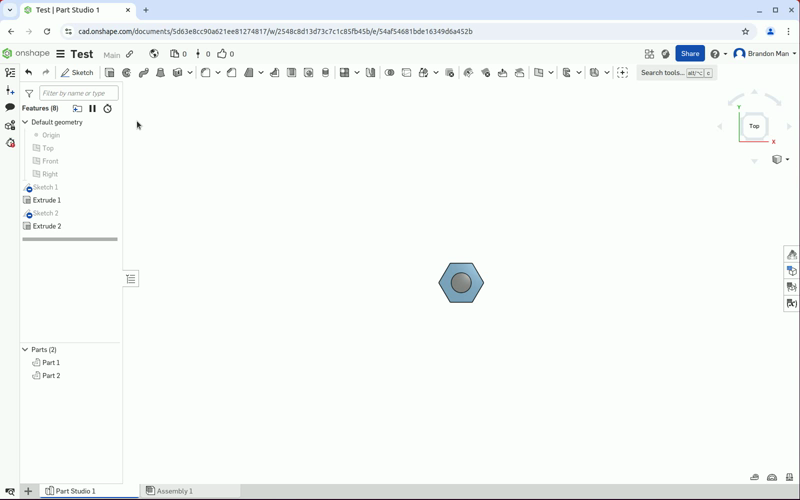
mouse_move(73, 189)
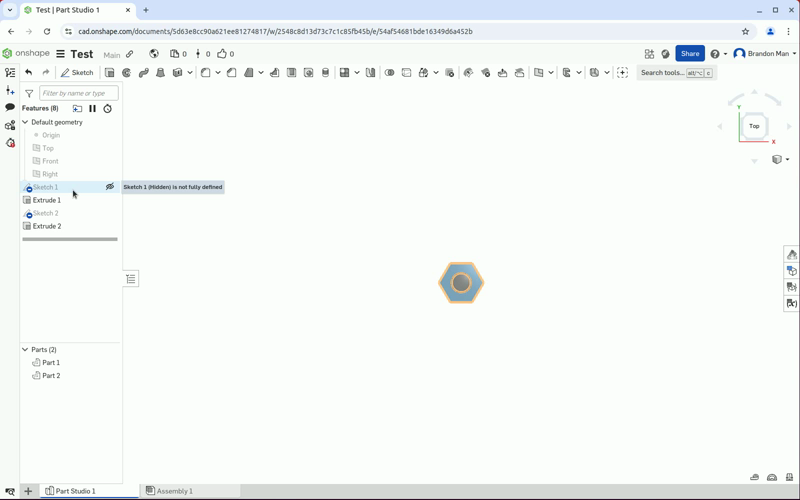
click(73, 189)
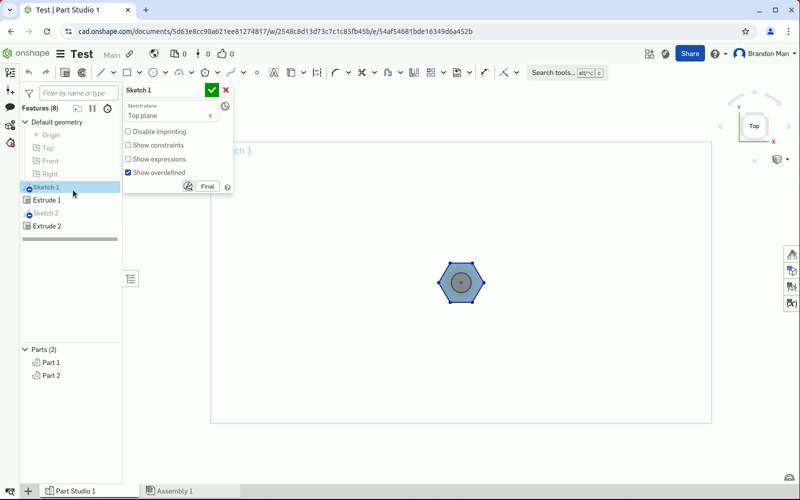
mouse_move(229, 92)
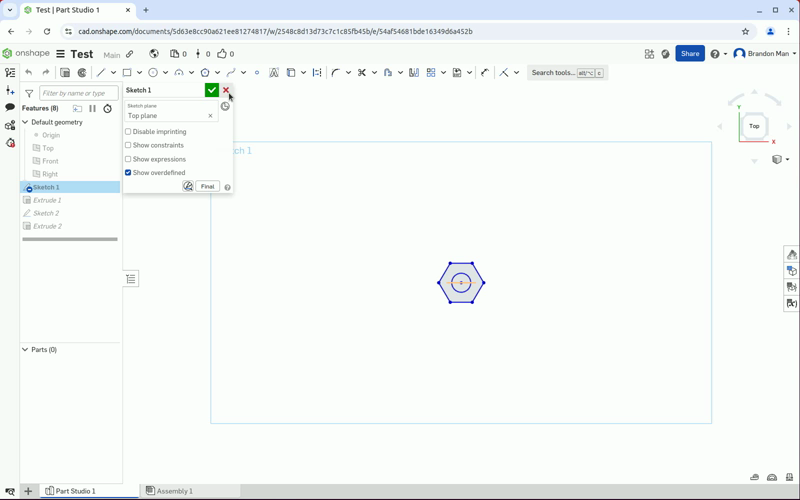
click(229, 92)
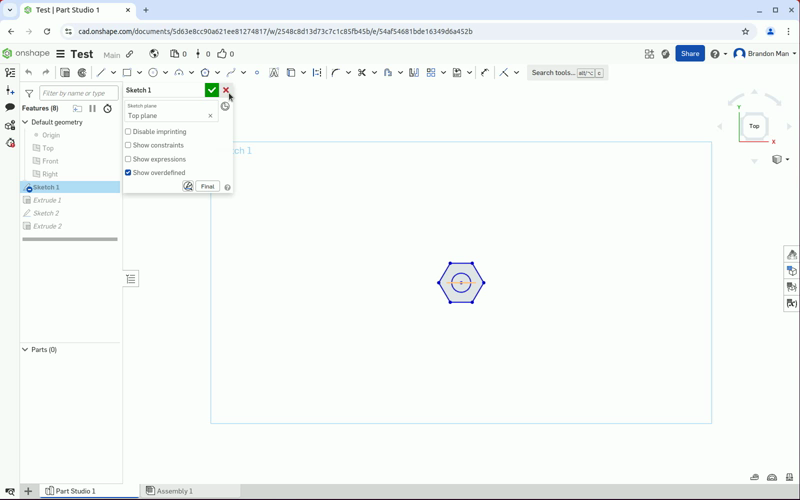
key(shift+s)
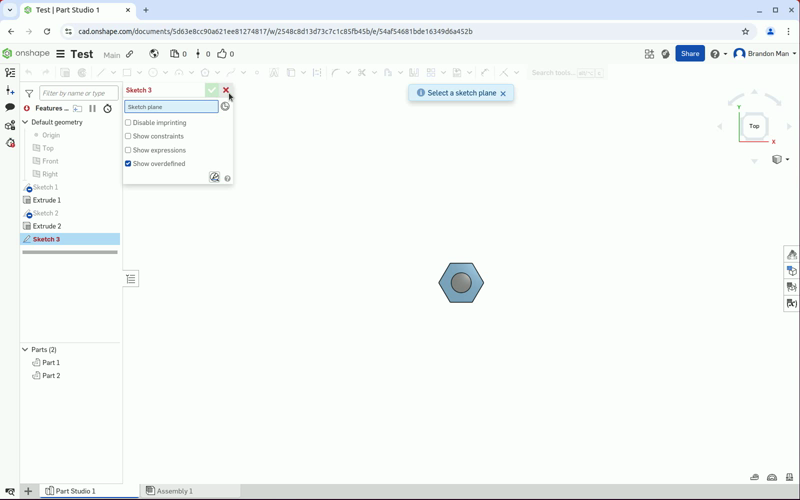
mouse_move(73, 150)
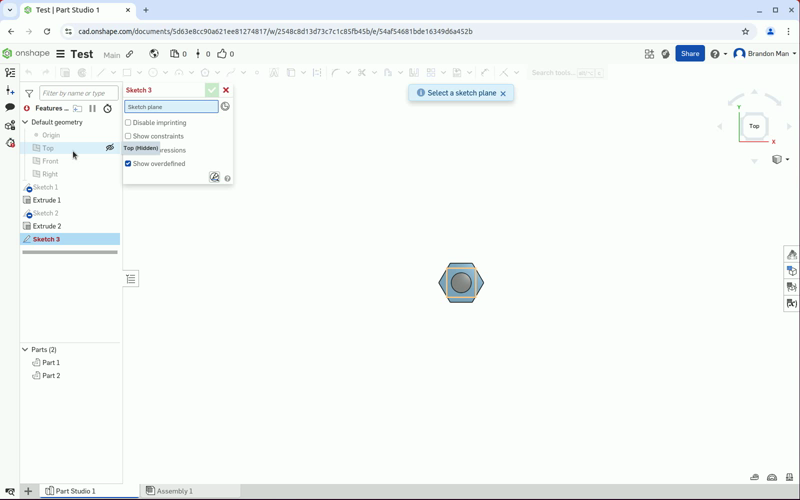
click(73, 150)
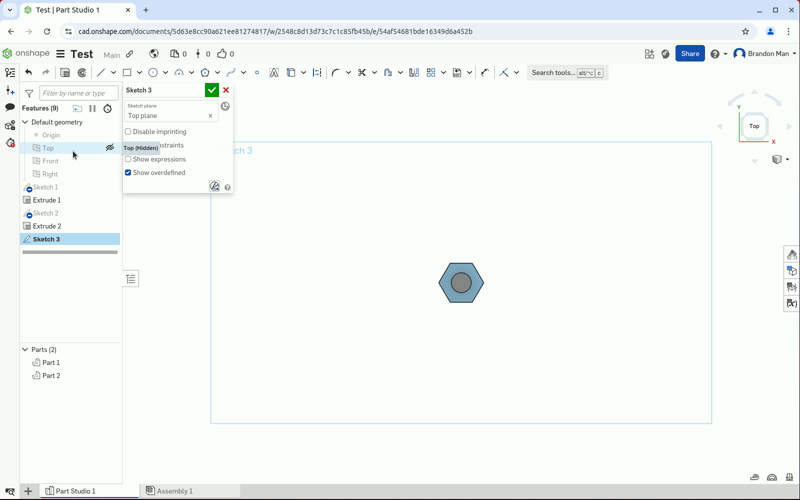
mouse_move(73, 352)
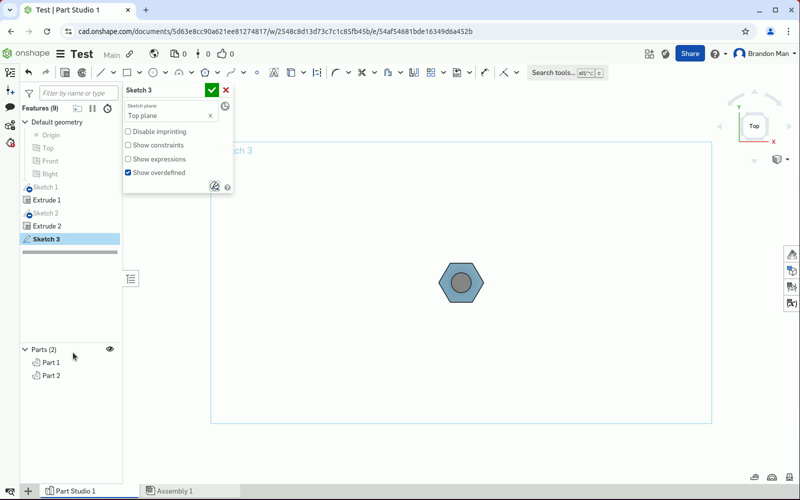
key(y)
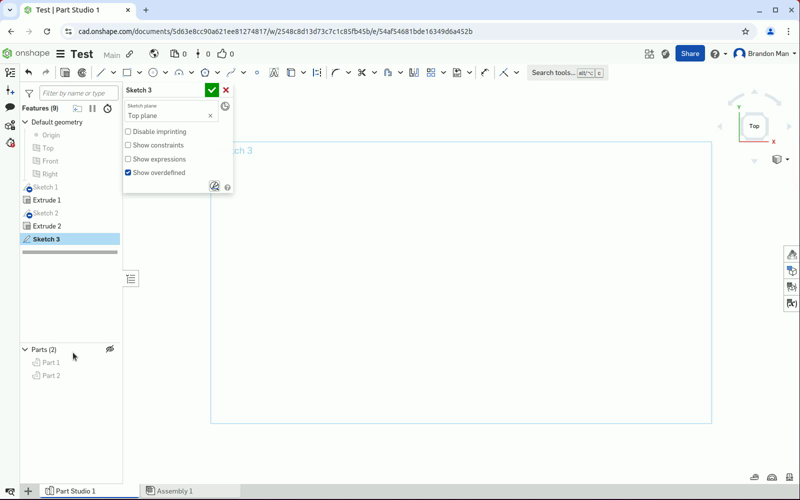
key(c)
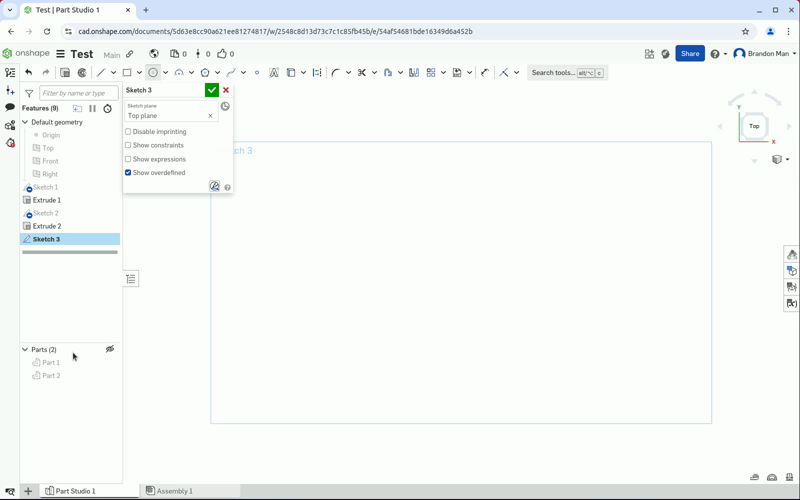
key_down(shift)
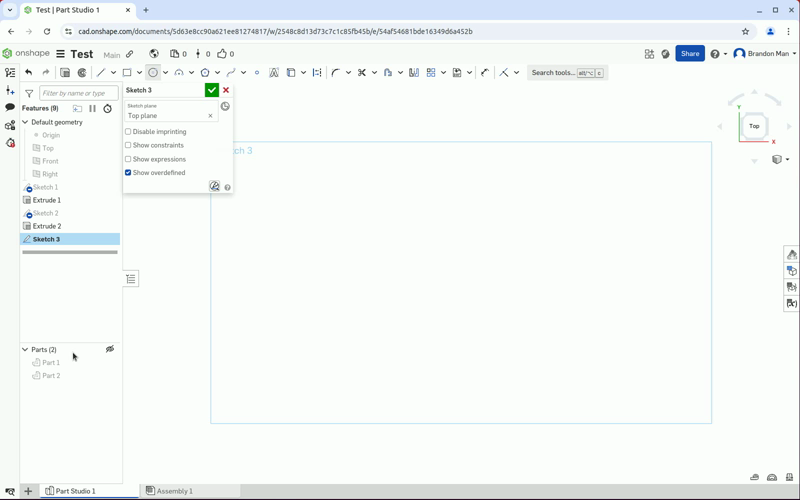
mouse_move(461, 282)
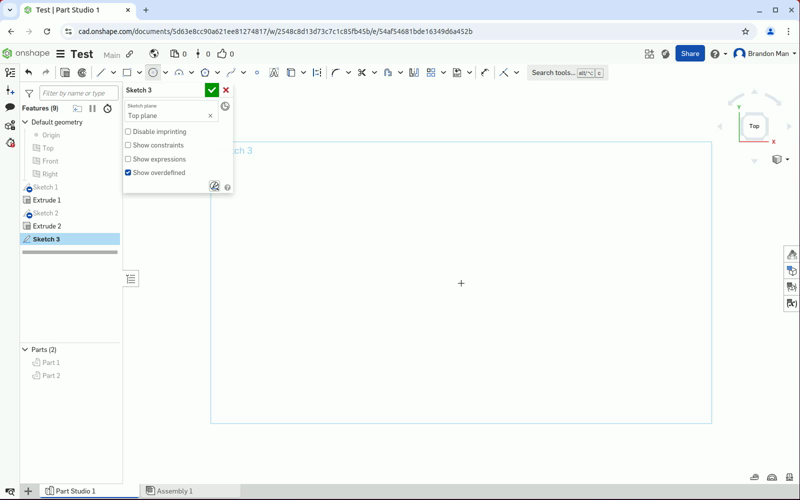
click(461, 282)
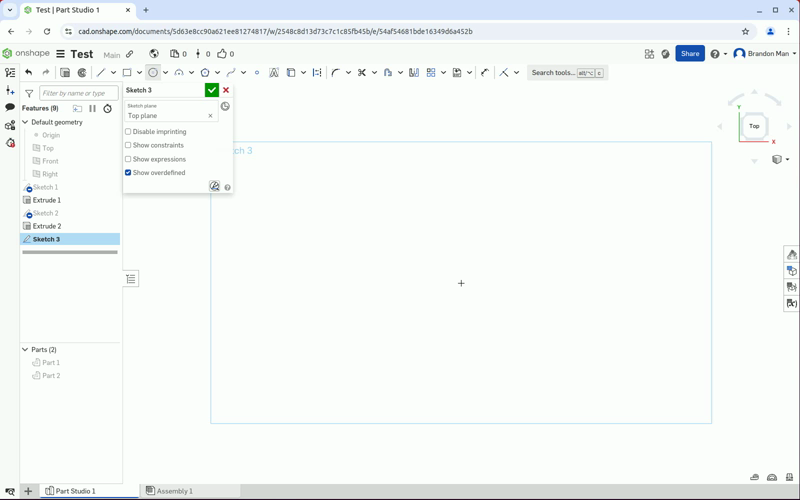
key_up(shift)
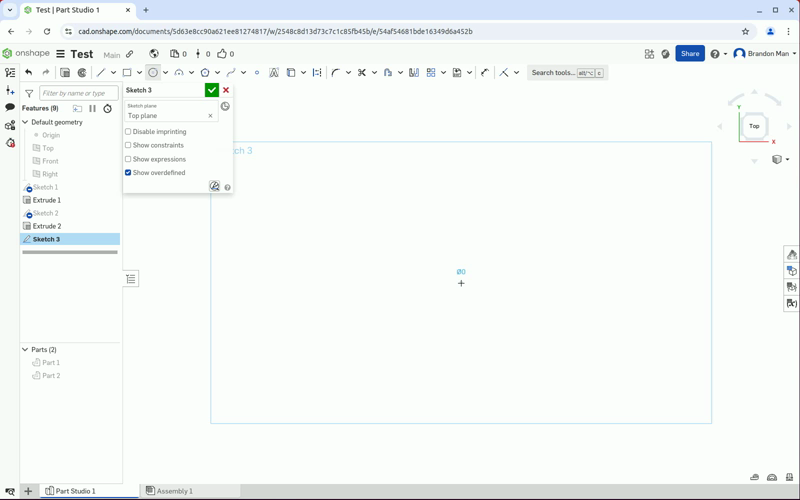
mouse_move(471, 282)
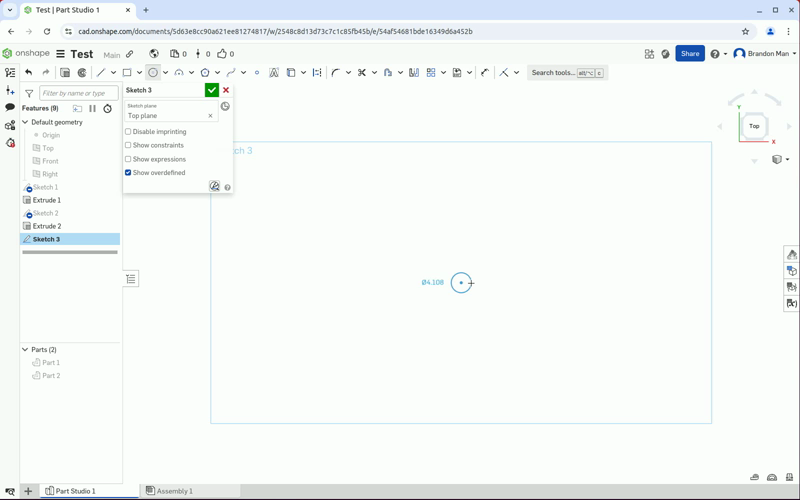
click(471, 282)
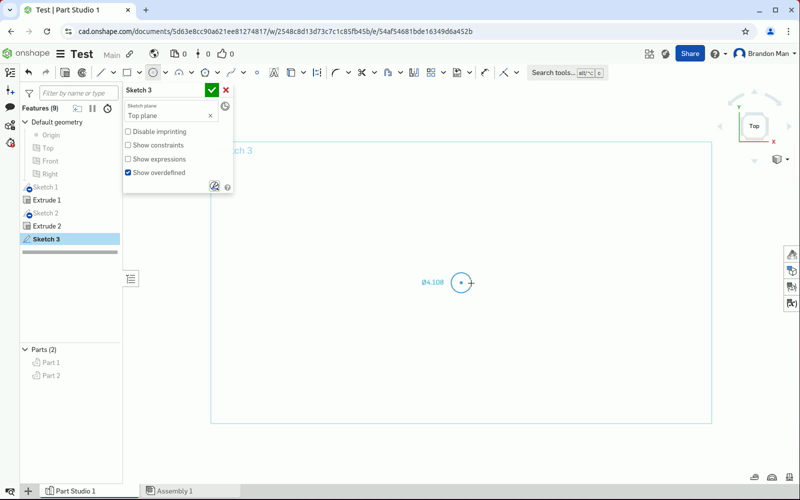
key(esc)
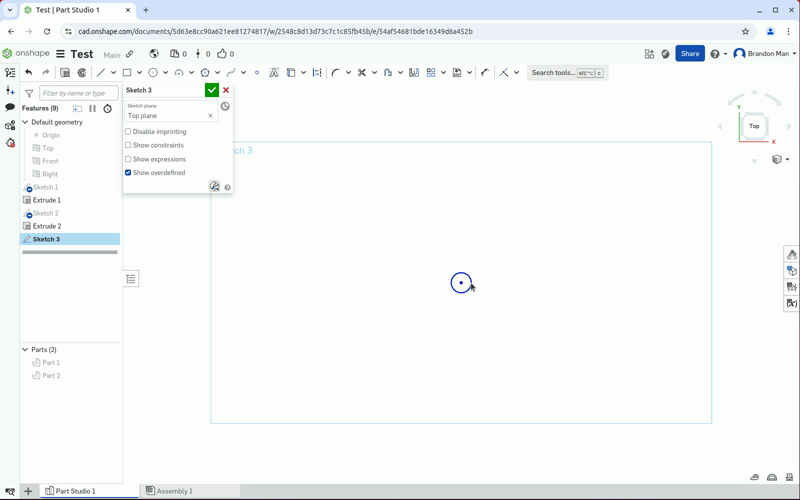
mouse_move(469, 280)
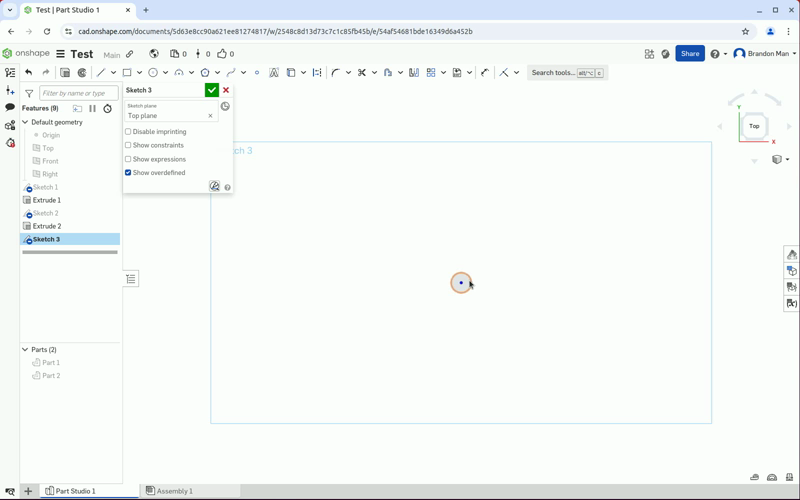
scroll(6)
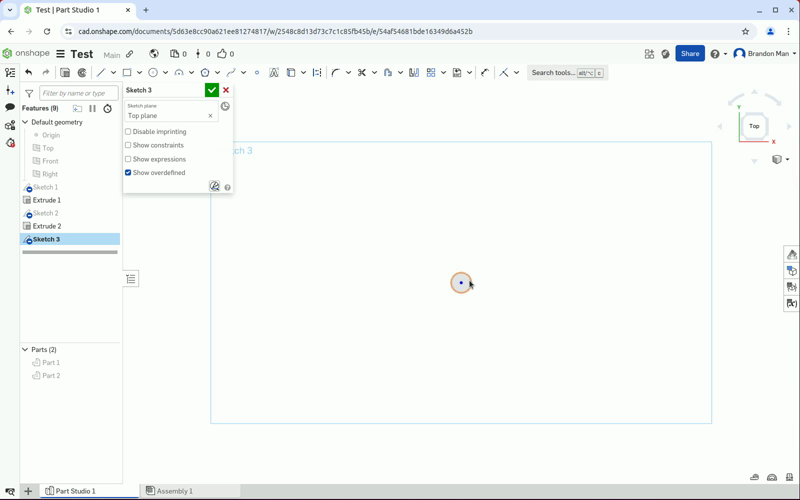
scroll(6)
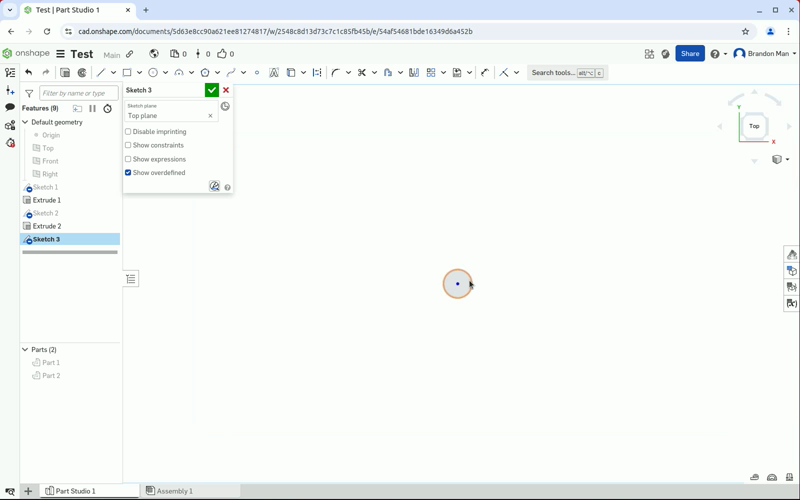
scroll(6)
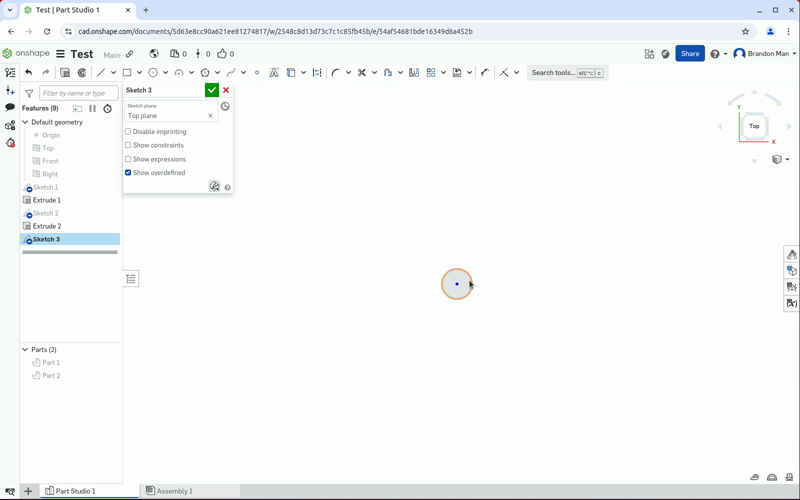
scroll(6)
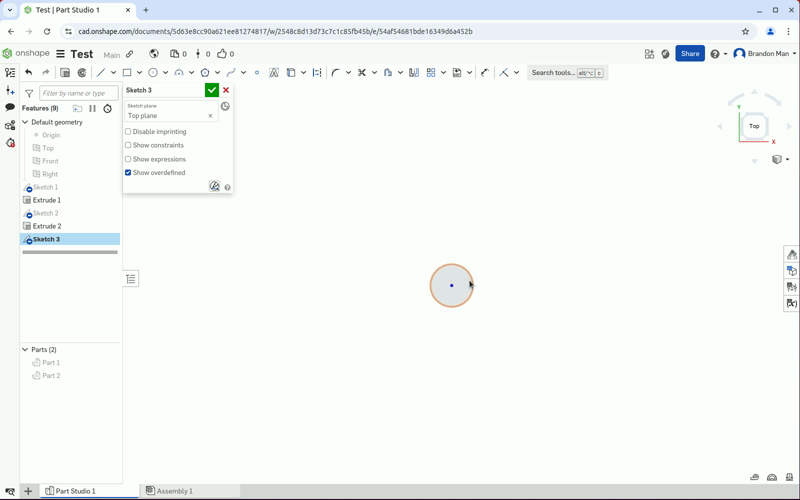
scroll(6)
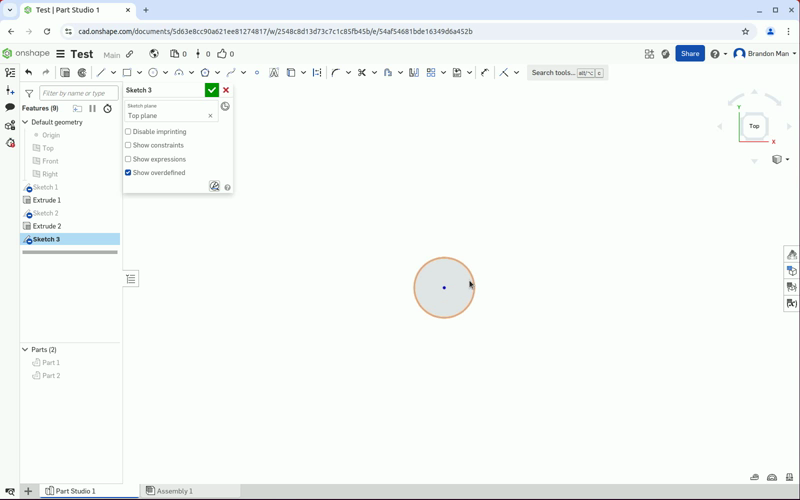
scroll(6)
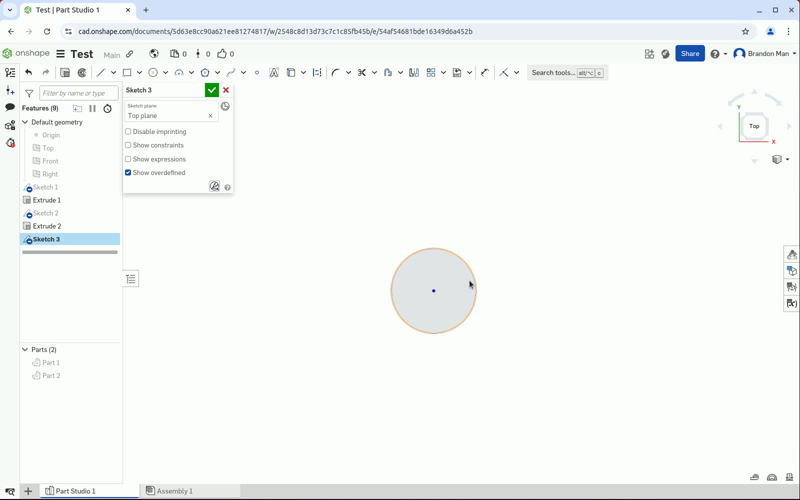
scroll(6)
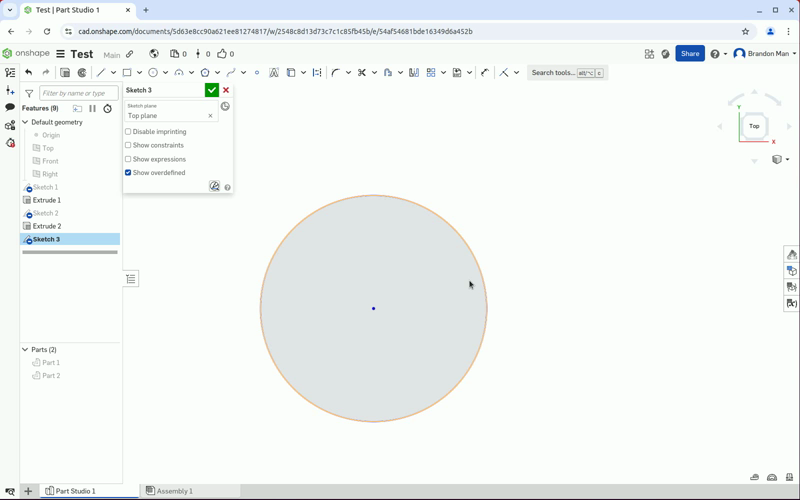
click(469, 280)
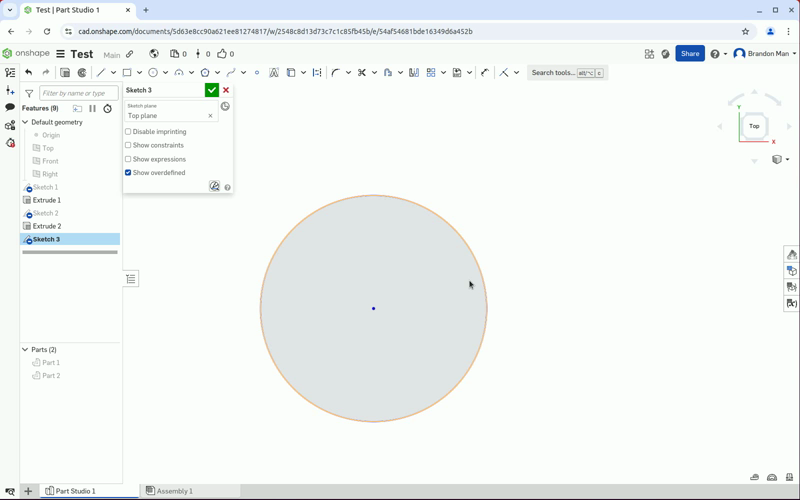
scroll(-6)
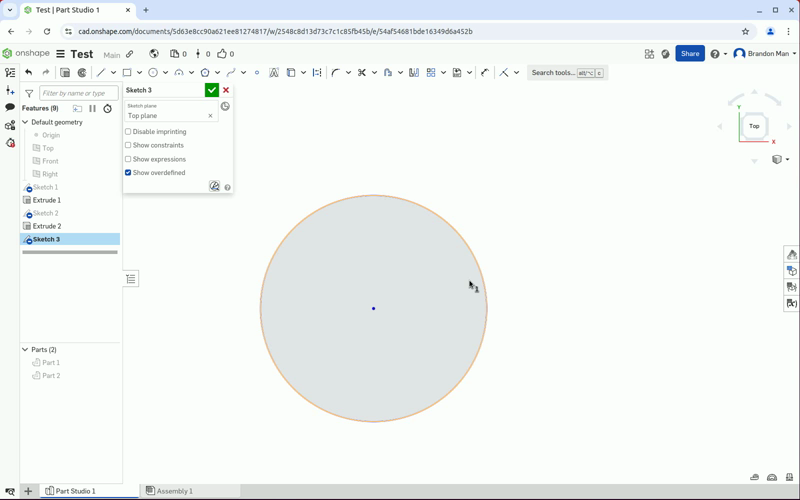
scroll(-6)
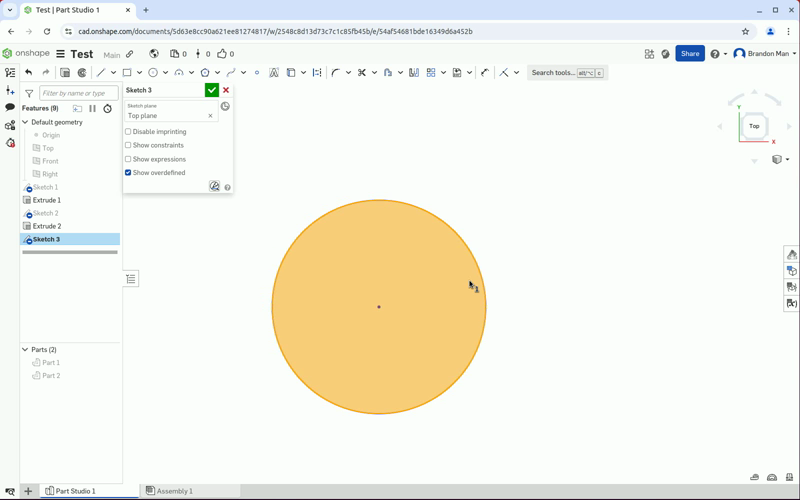
scroll(-6)
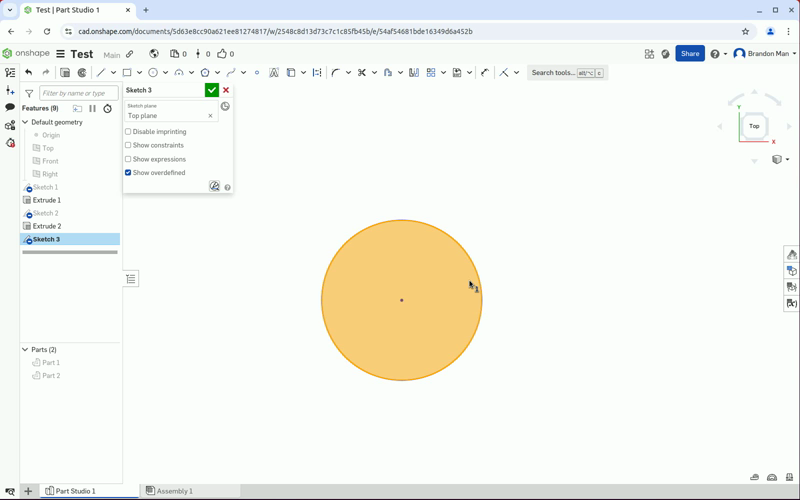
scroll(-6)
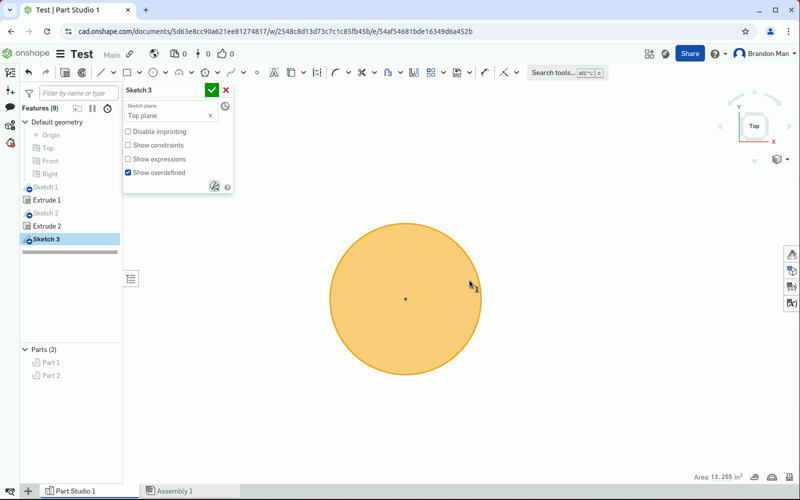
scroll(-6)
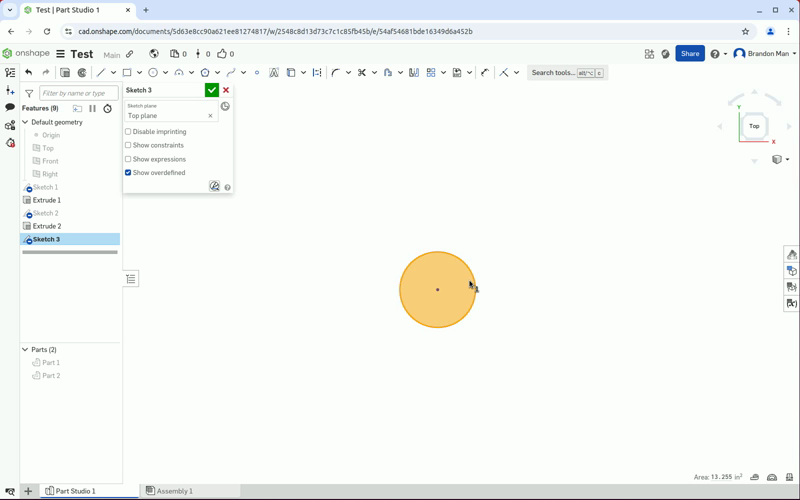
scroll(-6)
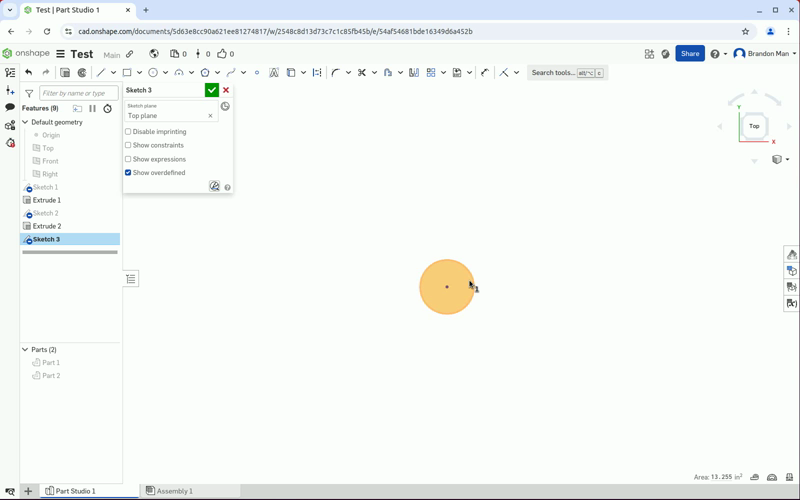
scroll(-6)
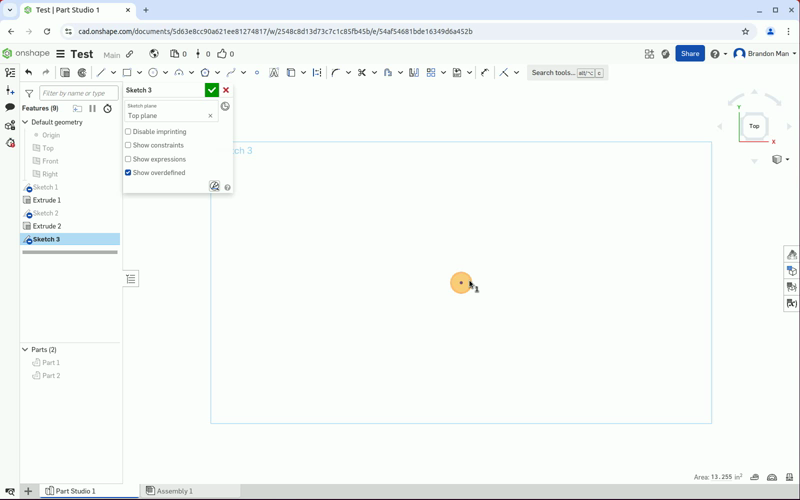
mouse_move(73, 352)
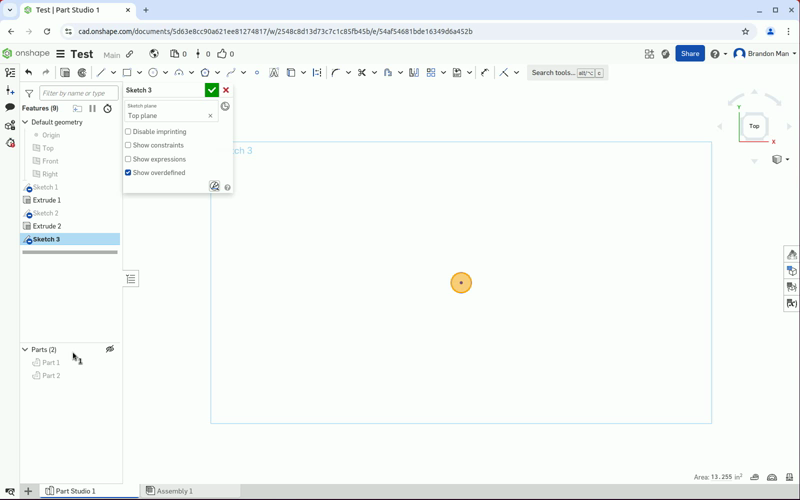
key(shift+y)
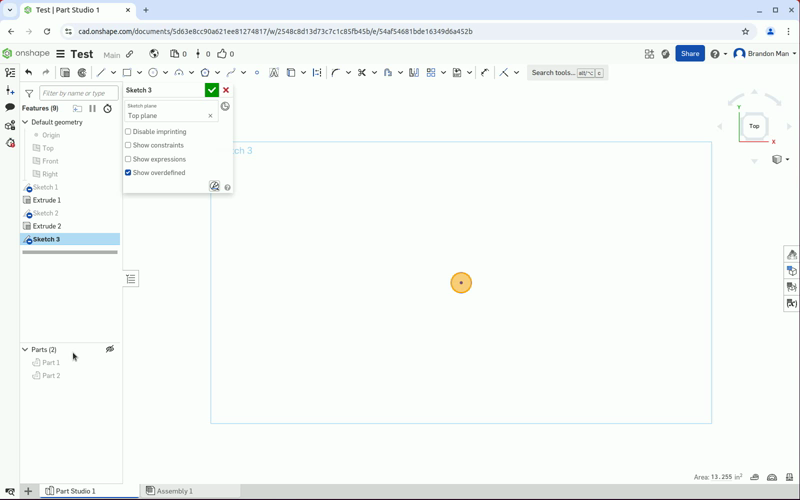
key(shift+e)
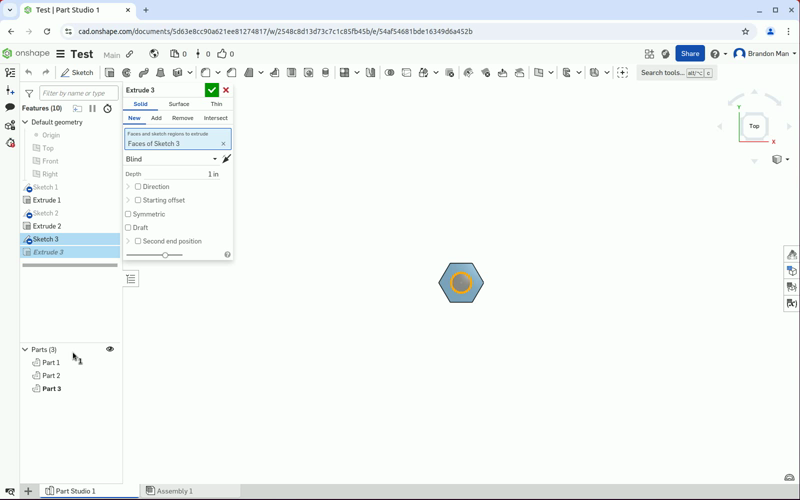
mouse_move(143, 106)
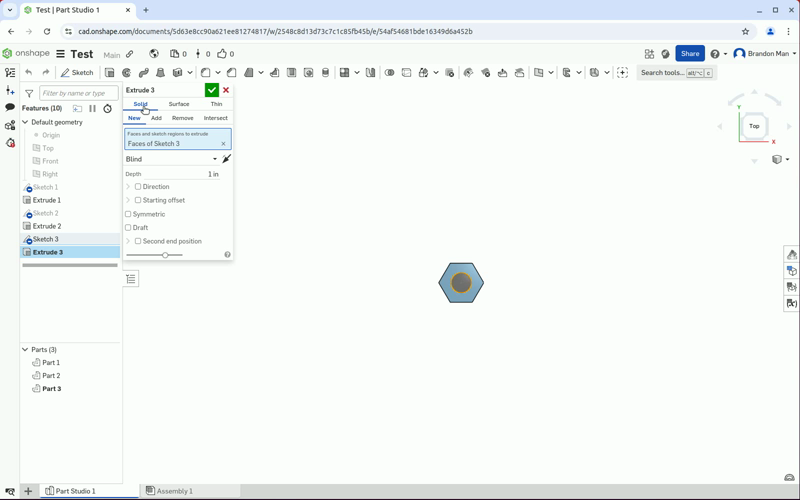
click(143, 106)
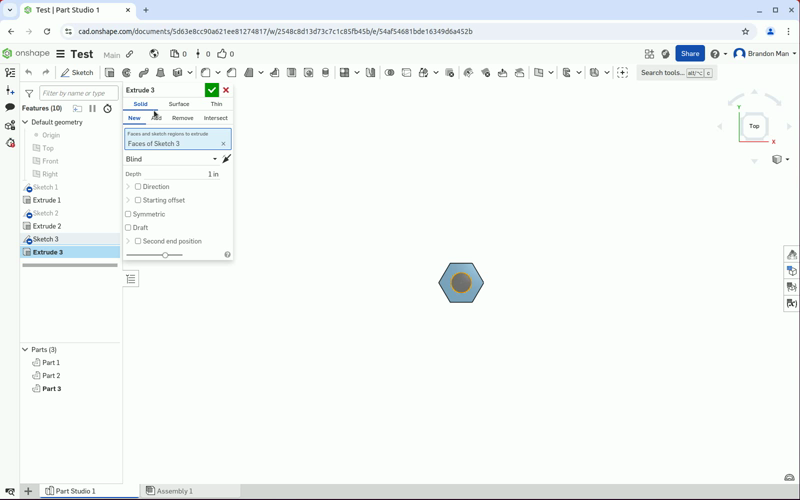
mouse_move(186, 120)
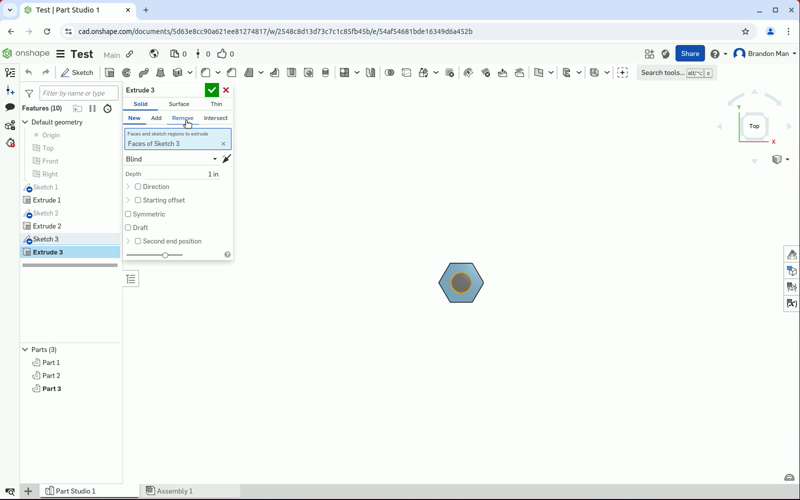
click(186, 120)
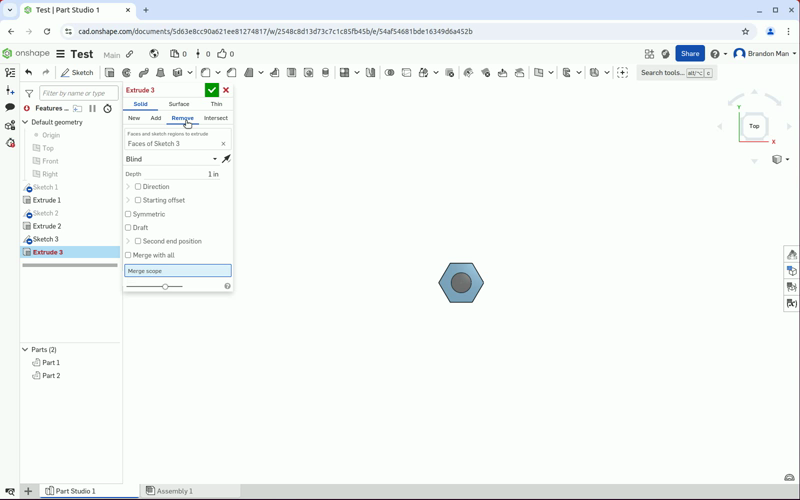
key(tab, 4)
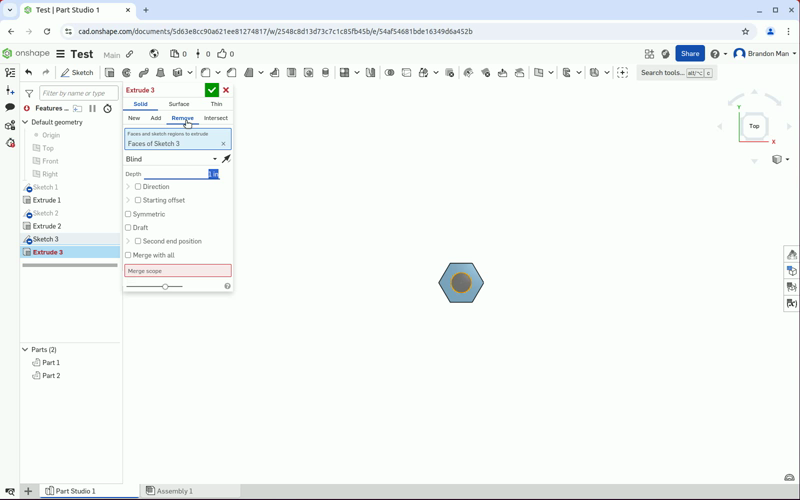
text(-12.276)
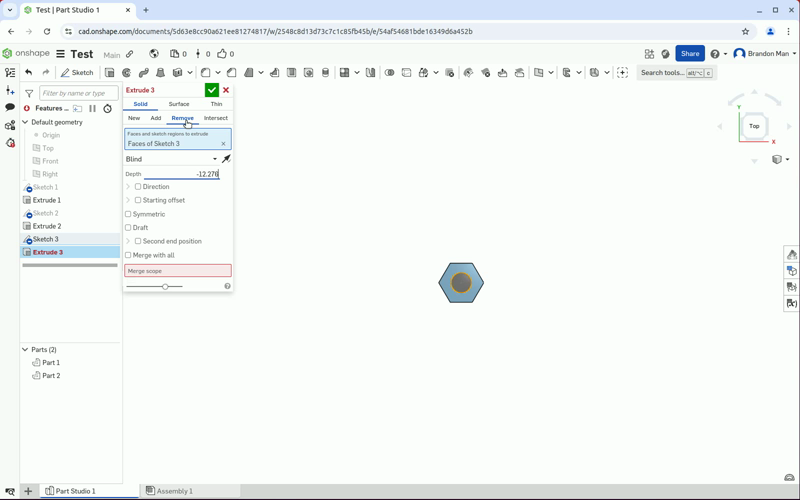
key(tab, 6)
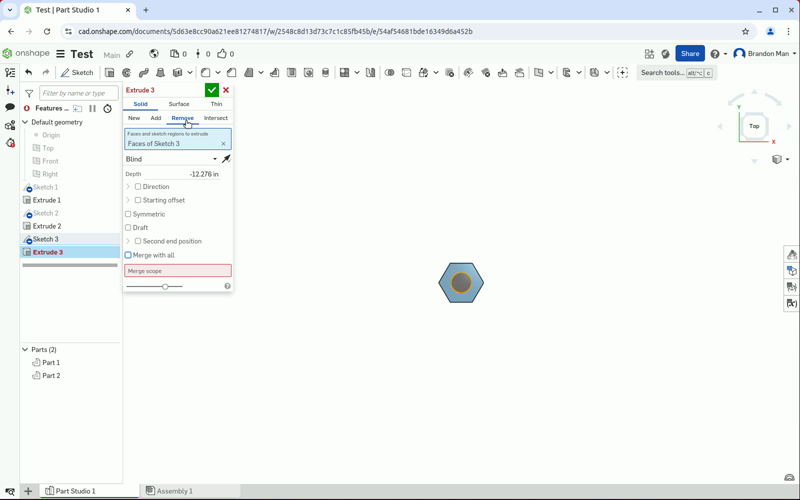
key(space)
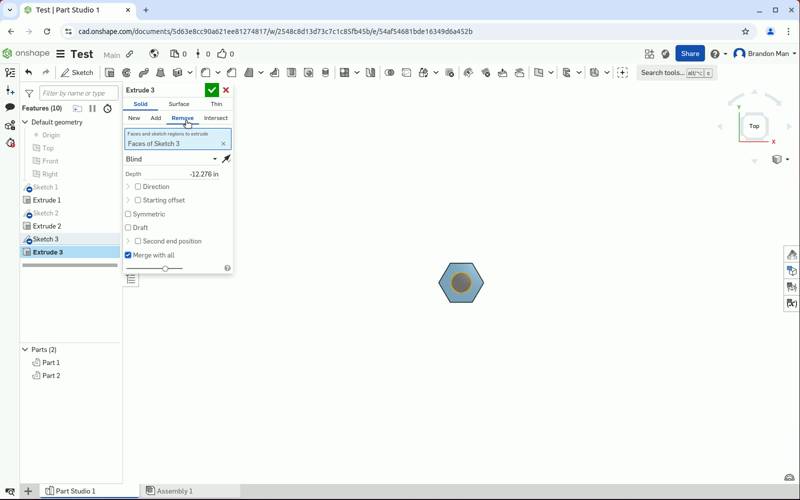
key(enter)
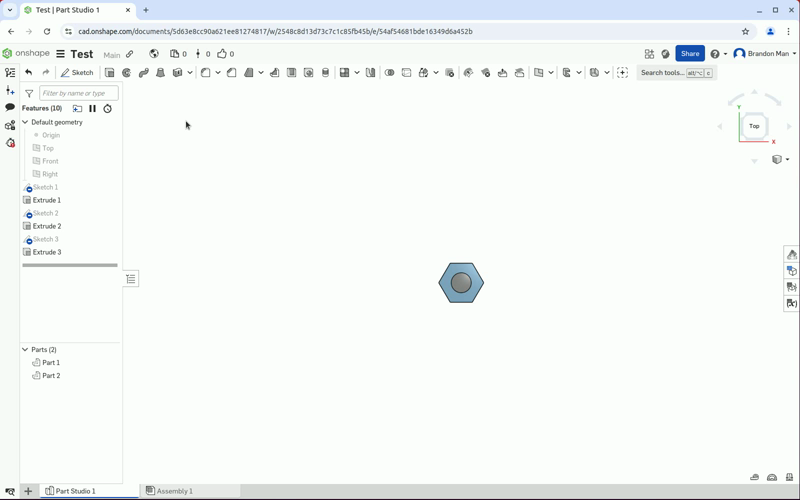
key(shift+h)
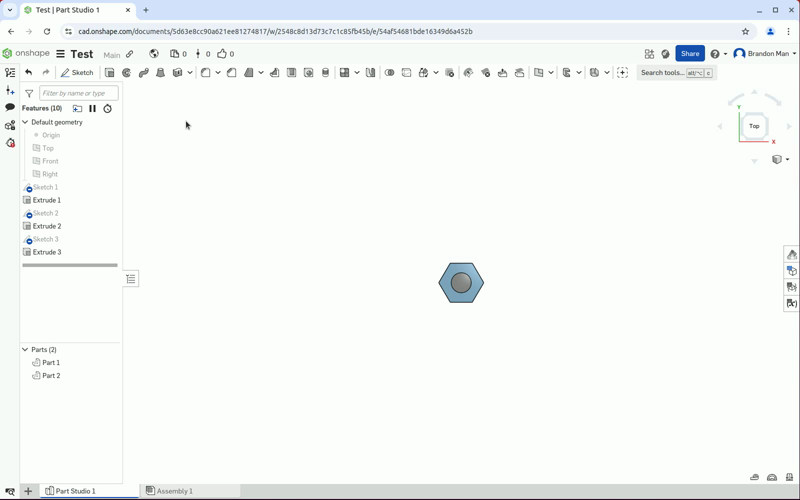
key(shift+h)
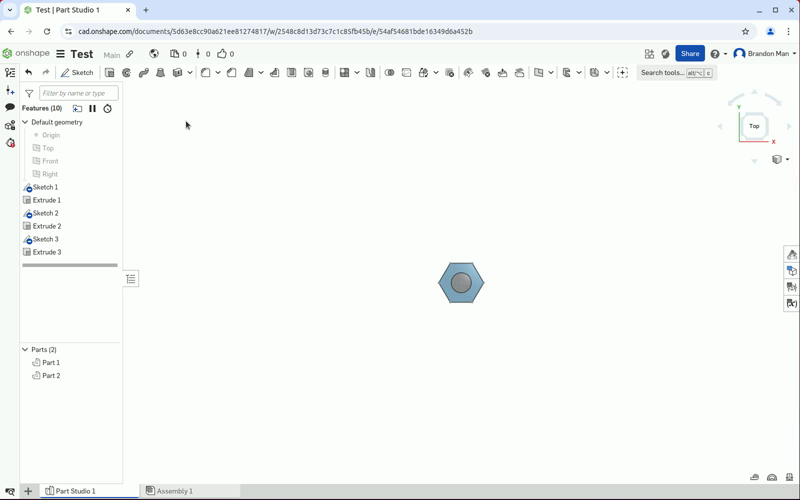
key(shift+7)
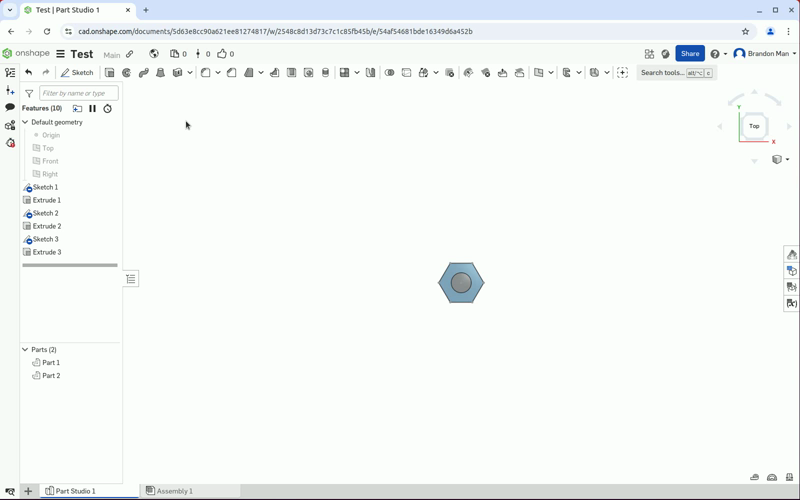
key(up, 3)
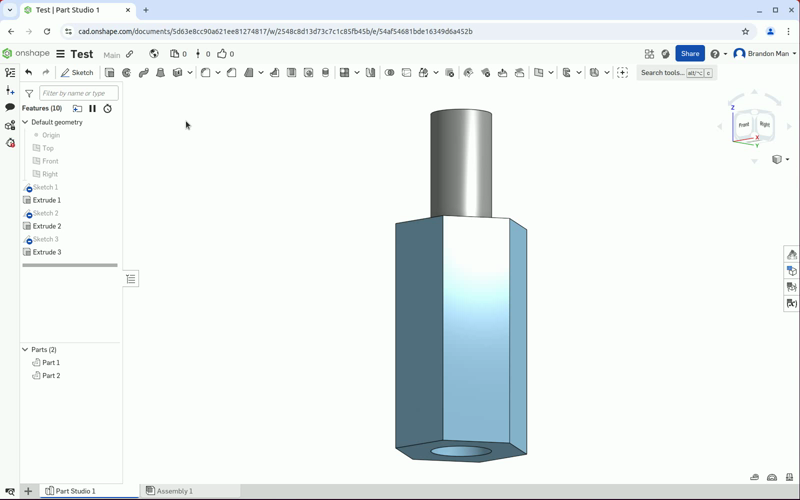
key(left, 3)
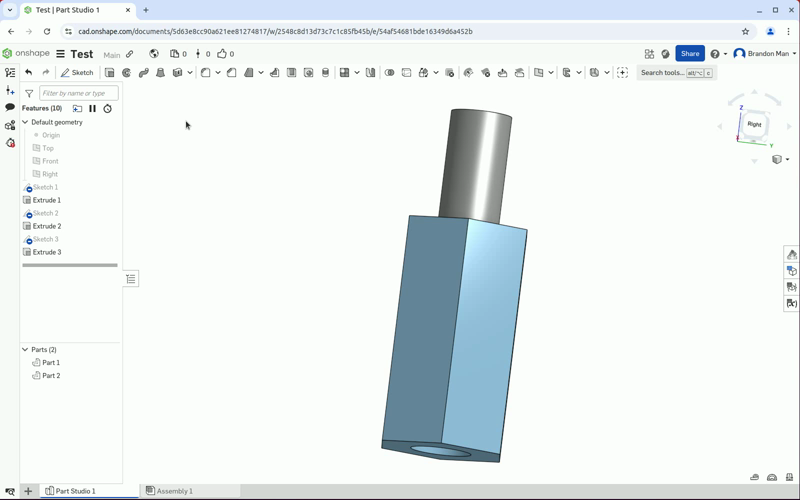
key(right, 3)
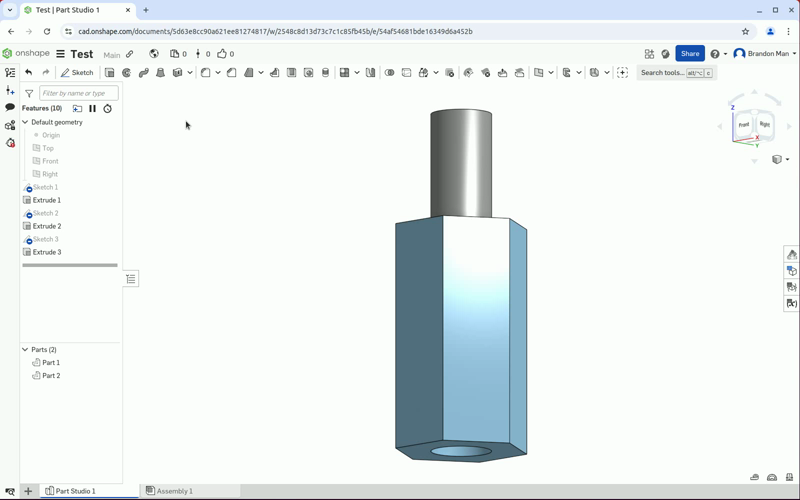
key(down, 3)
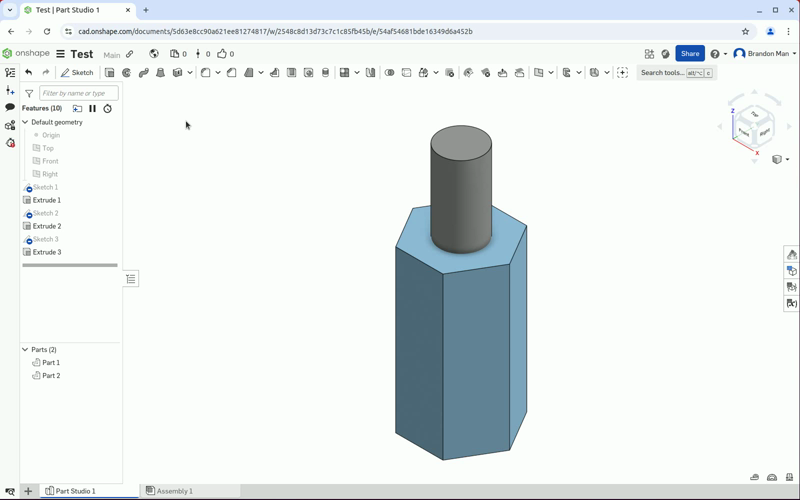
mouse_move(73, 189)
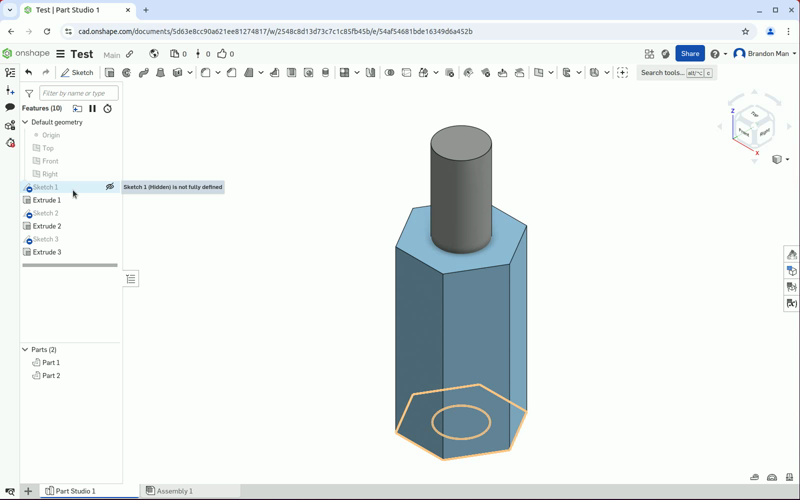
click(73, 189)